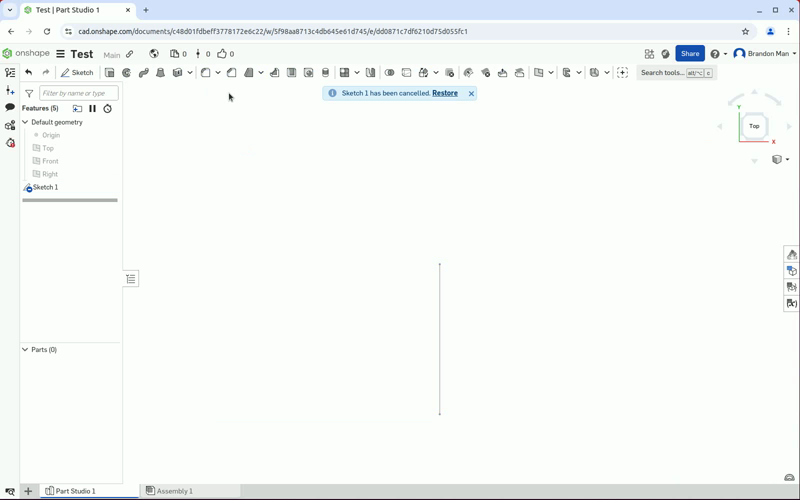
key(shift+h)
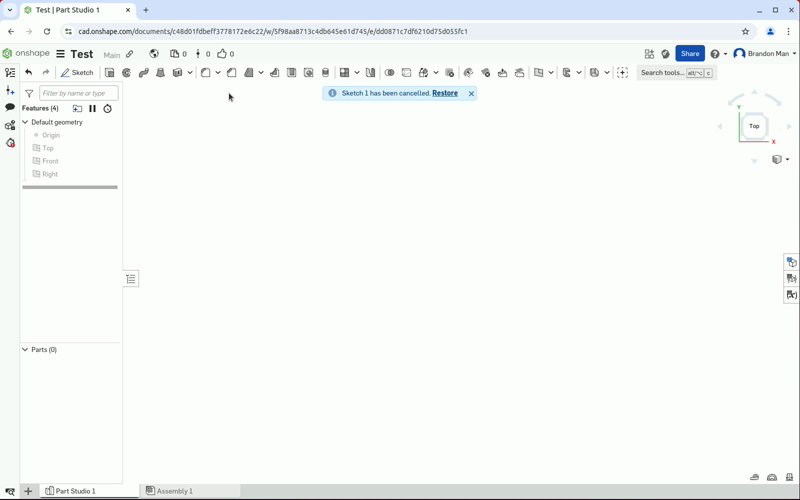
mouse_move(73, 352)
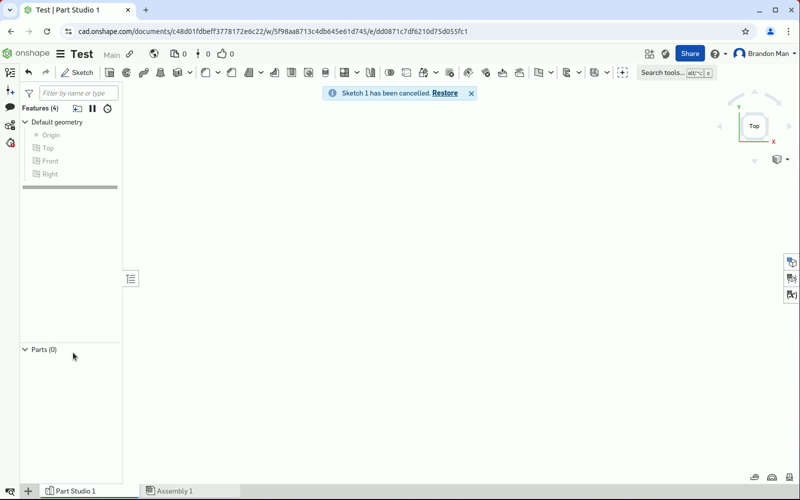
key(y)
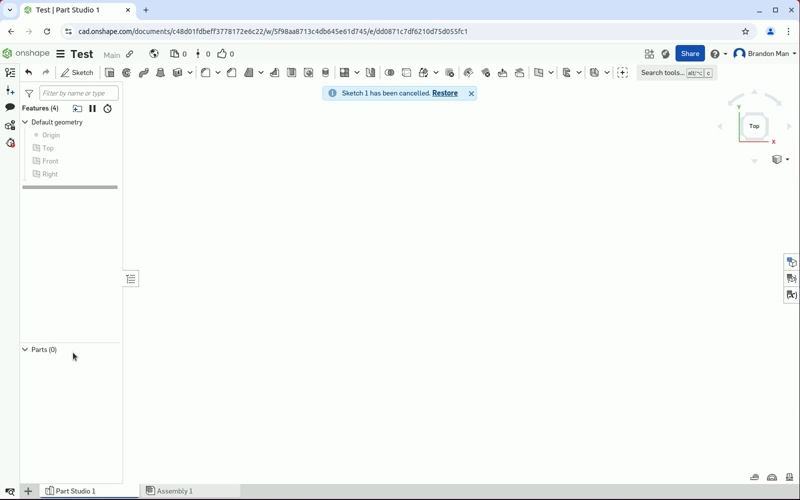
key(shift+p)
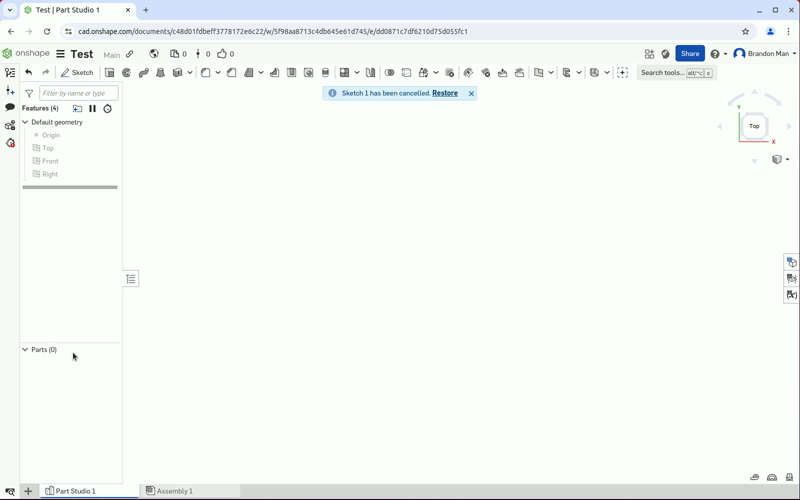
key(space)
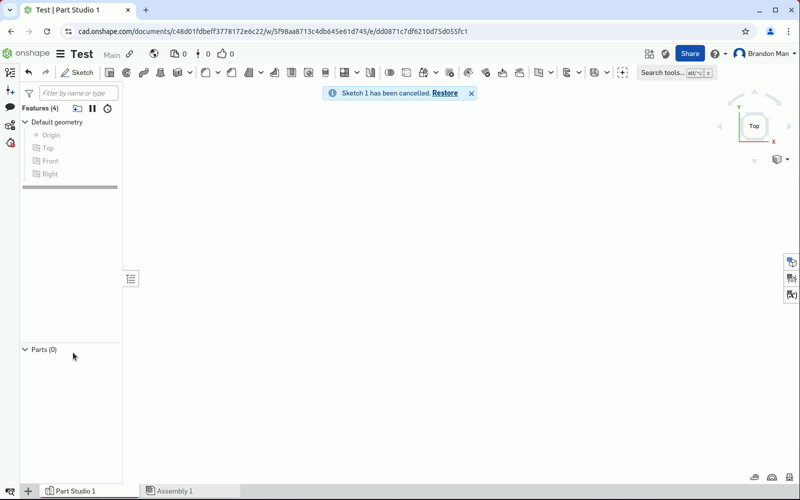
key_down(shift)
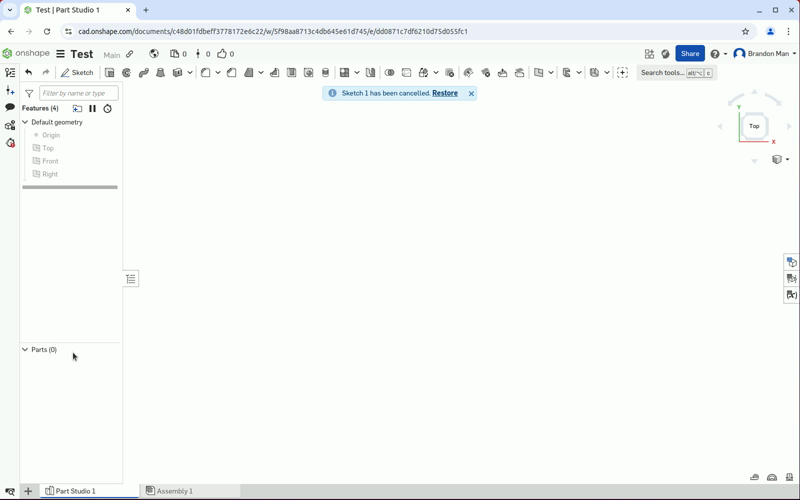
key(up)
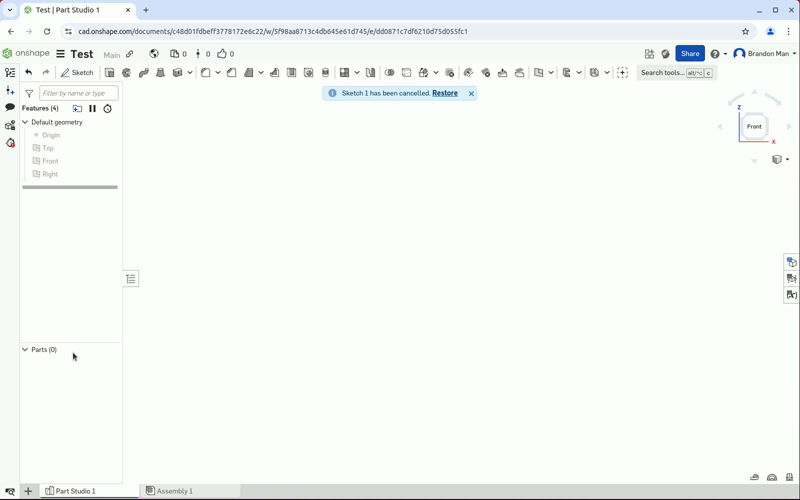
key_up(shift)
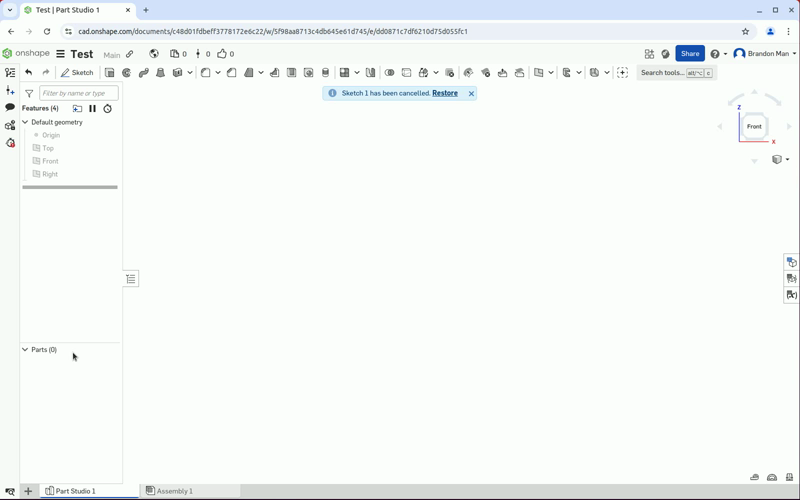
mouse_move(73, 352)
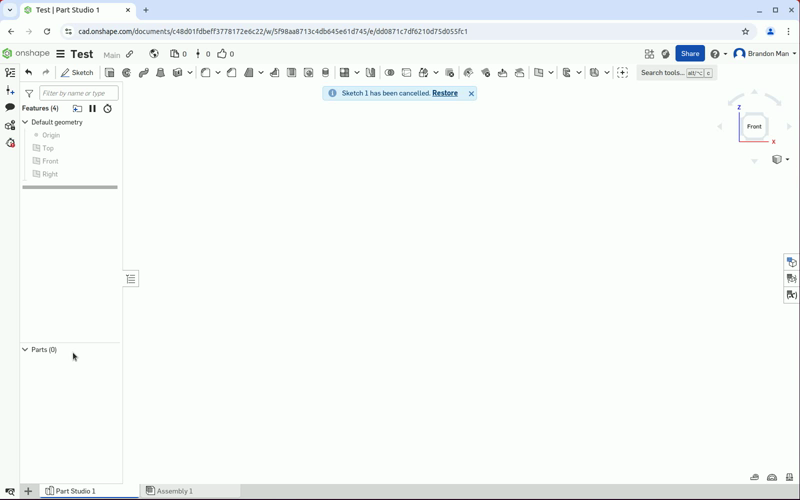
key(shift+y)
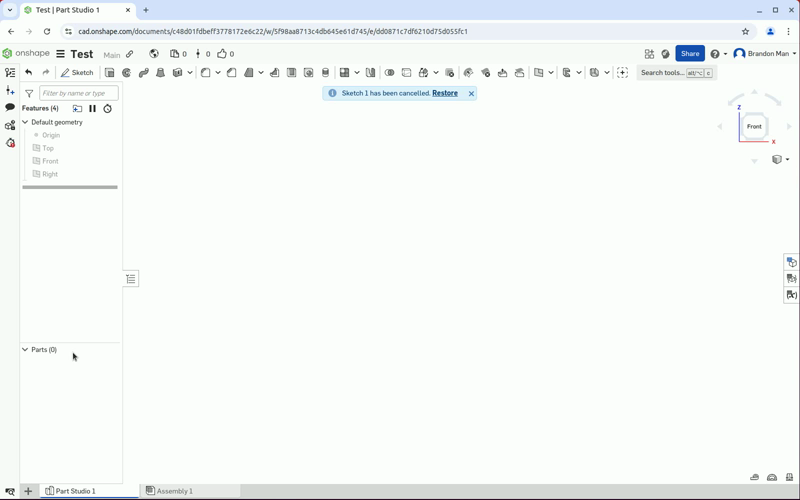
key(shift+s)
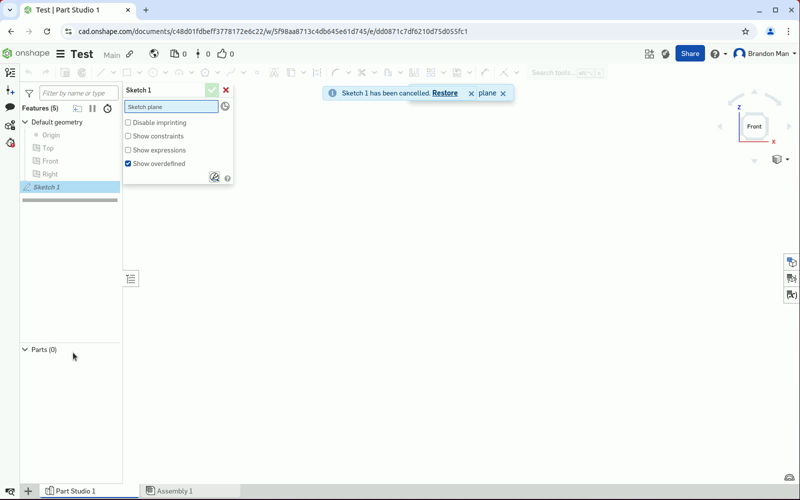
mouse_move(73, 163)
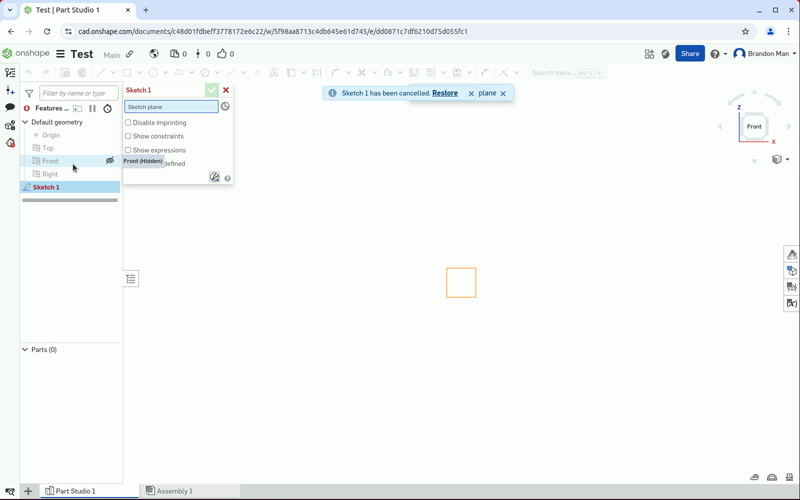
click(73, 163)
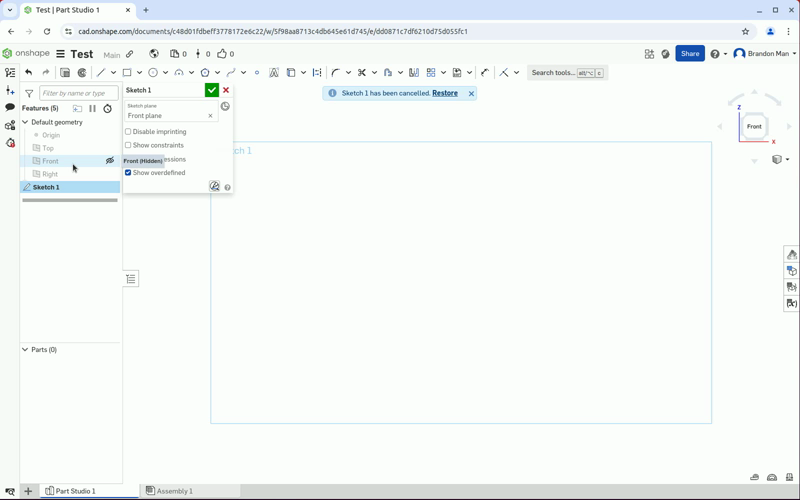
mouse_move(73, 352)
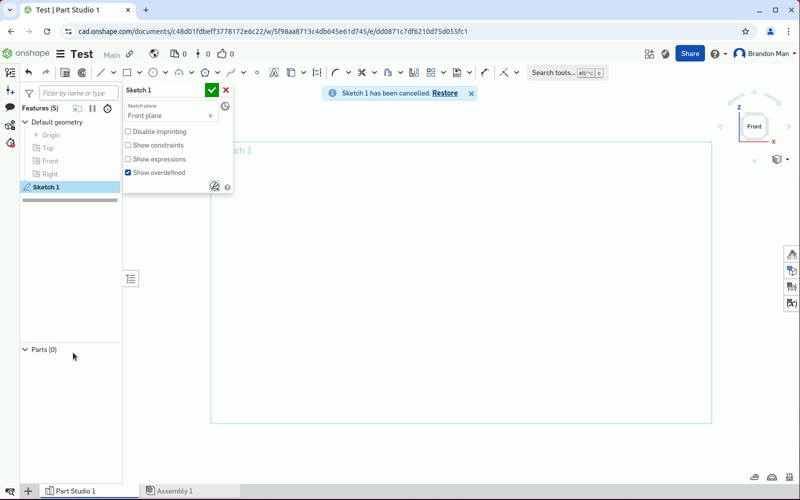
key(y)
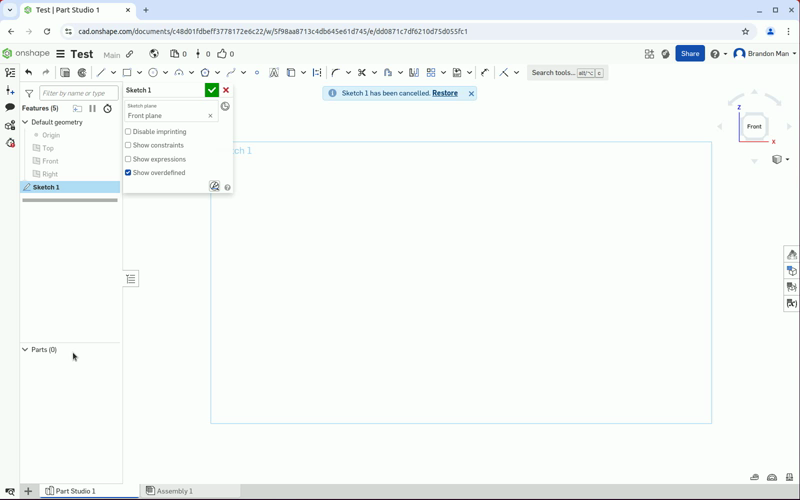
key(l)
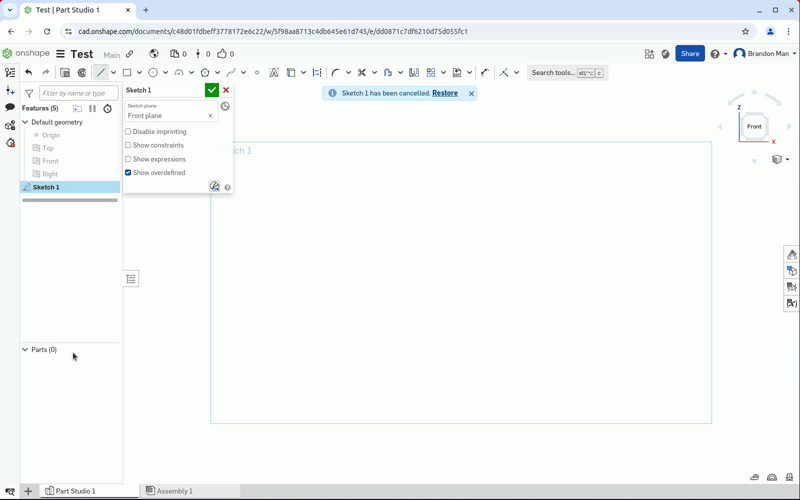
key_down(shift)
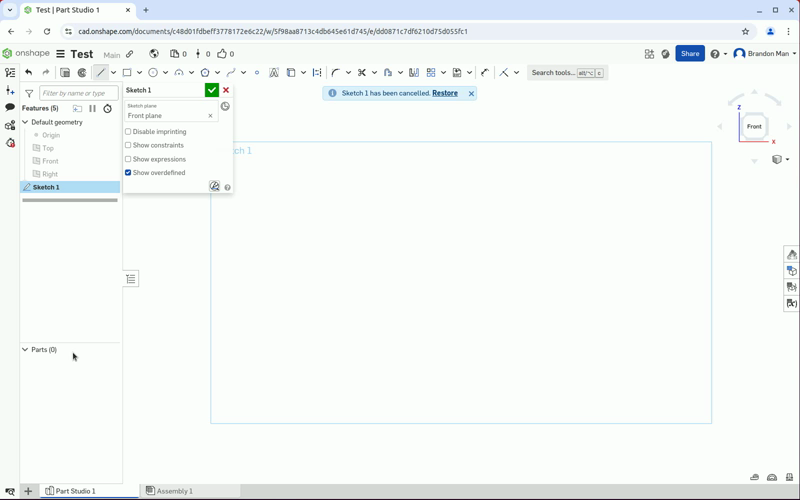
mouse_move(420, 339)
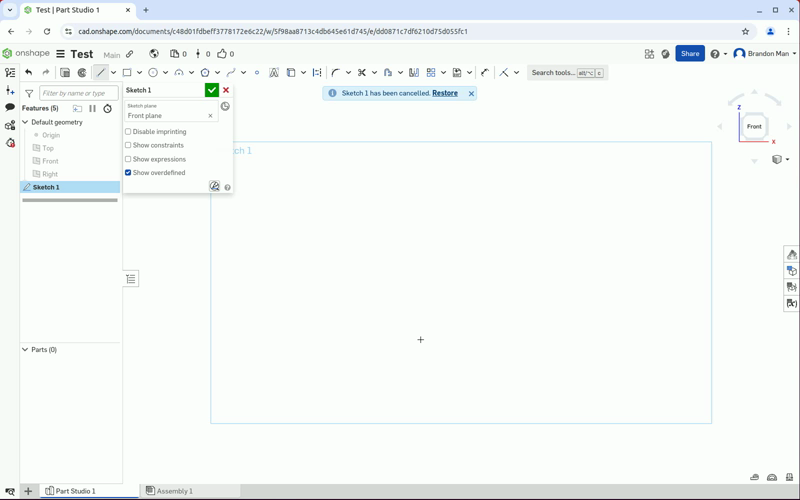
click(420, 339)
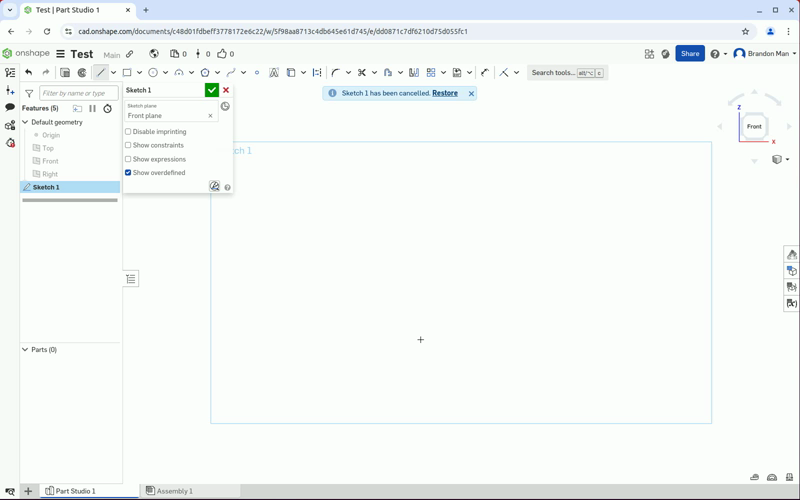
key_up(shift)
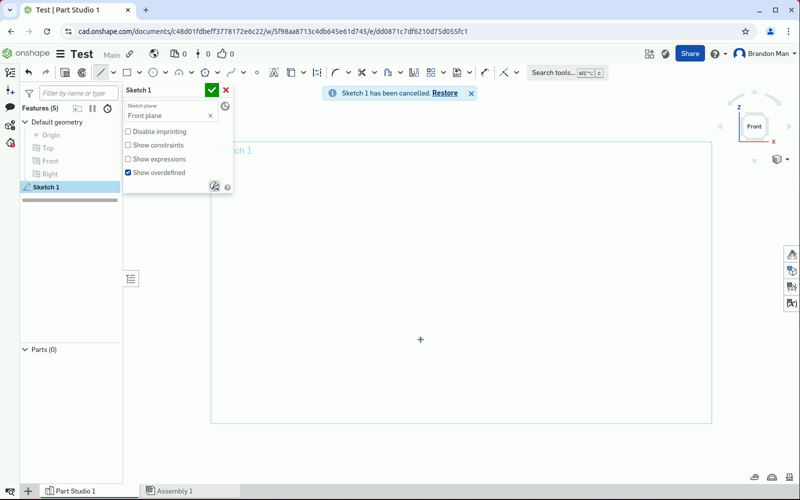
key_down(shift)
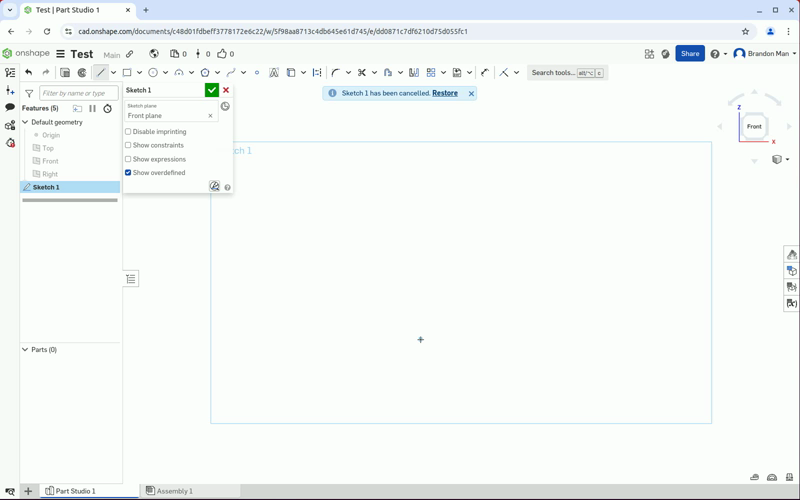
mouse_move(533, 339)
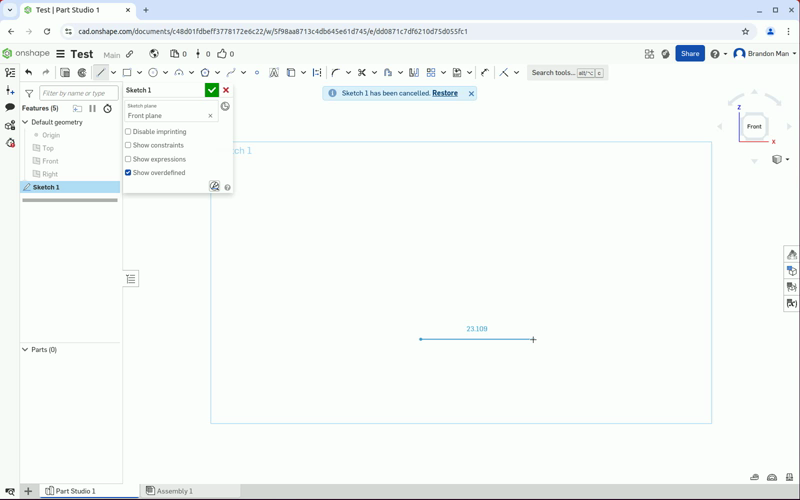
click(533, 339)
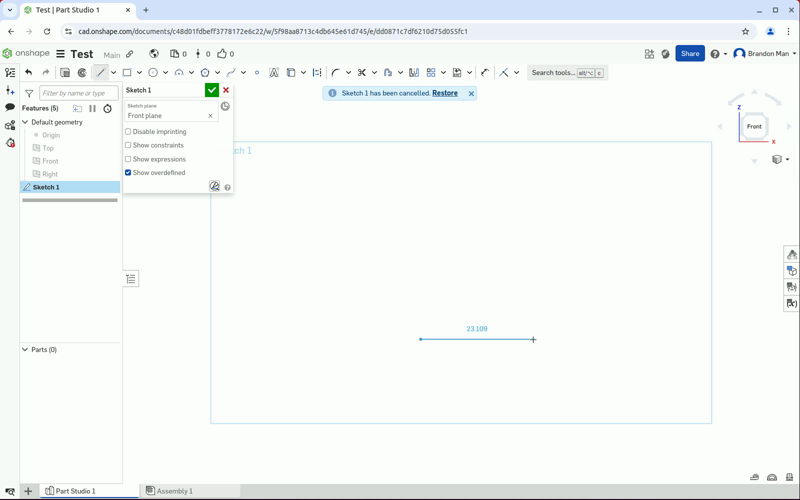
key_up(shift)
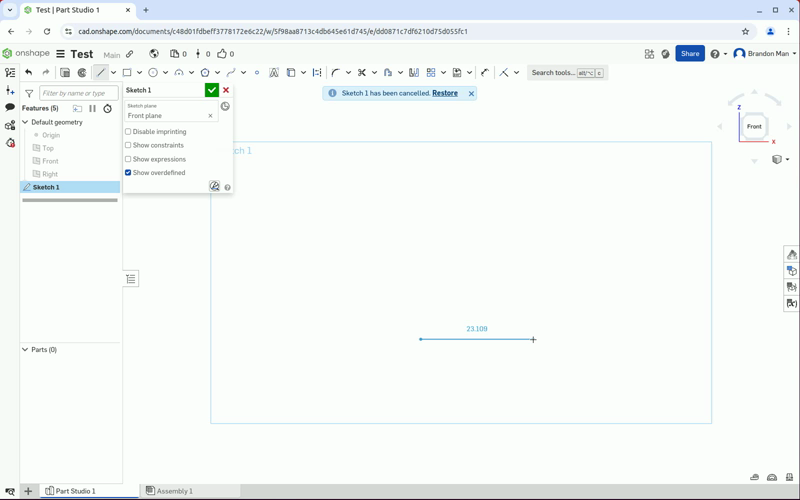
key_down(shift)
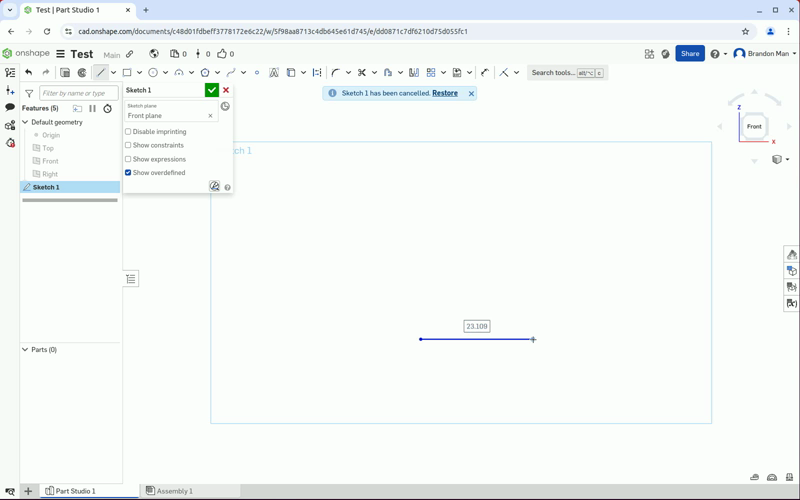
mouse_move(563, 339)
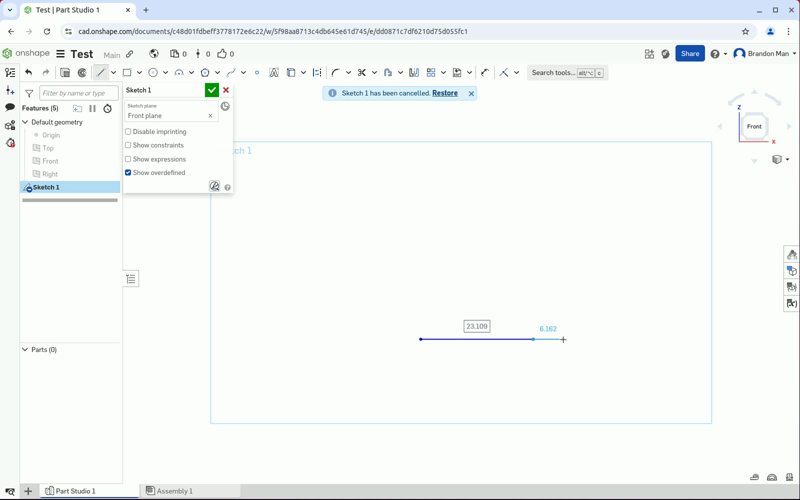
mouse_move(533, 294)
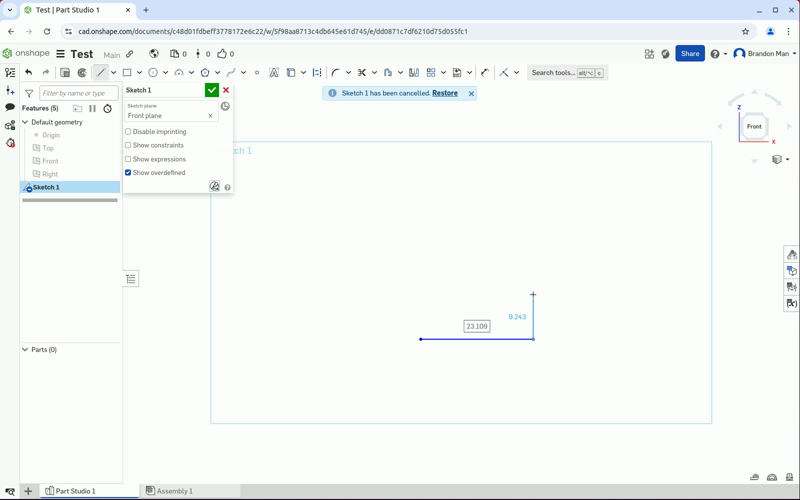
click(533, 294)
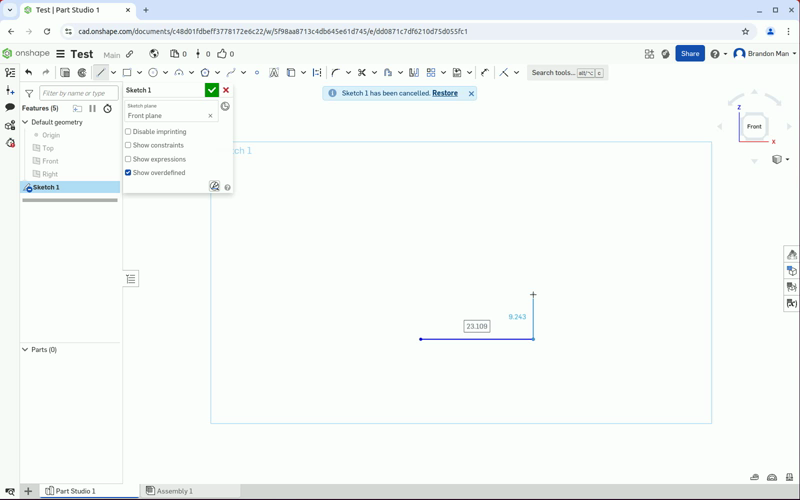
key_up(shift)
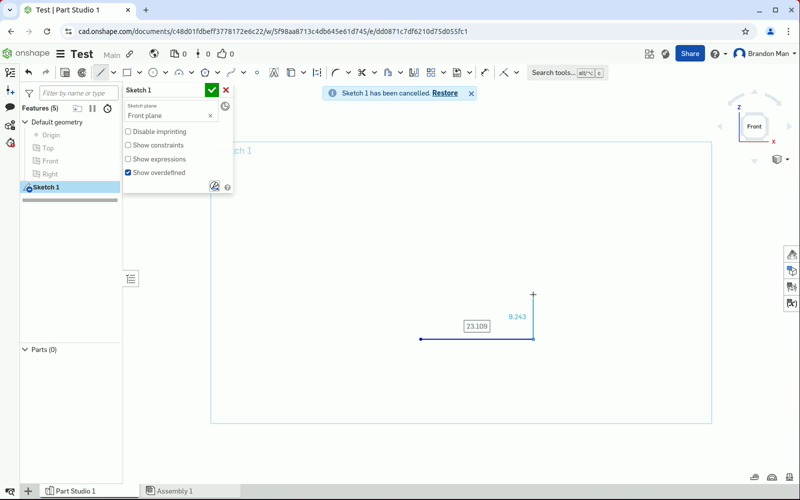
key_down(shift)
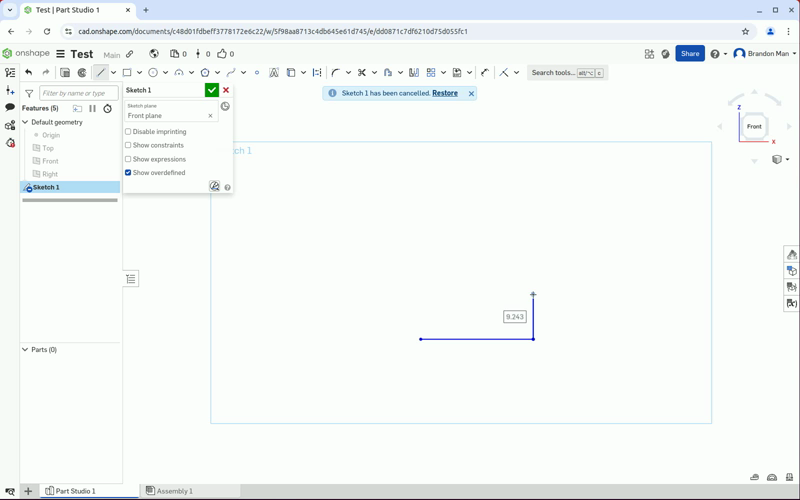
mouse_move(420, 294)
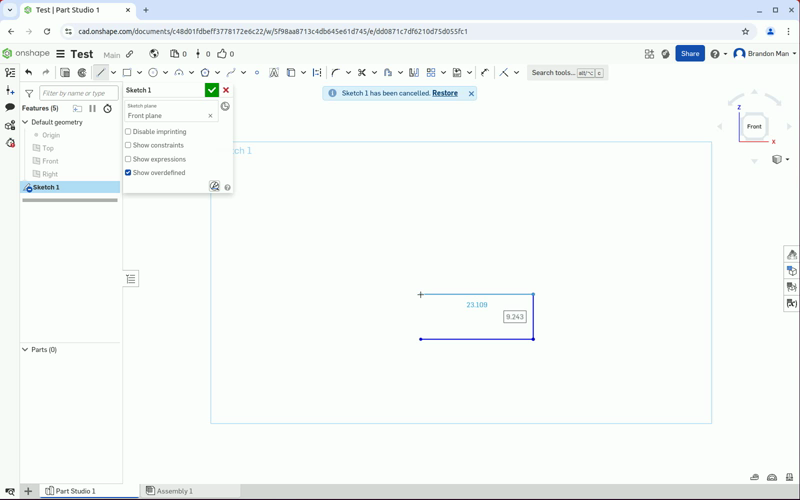
click(420, 294)
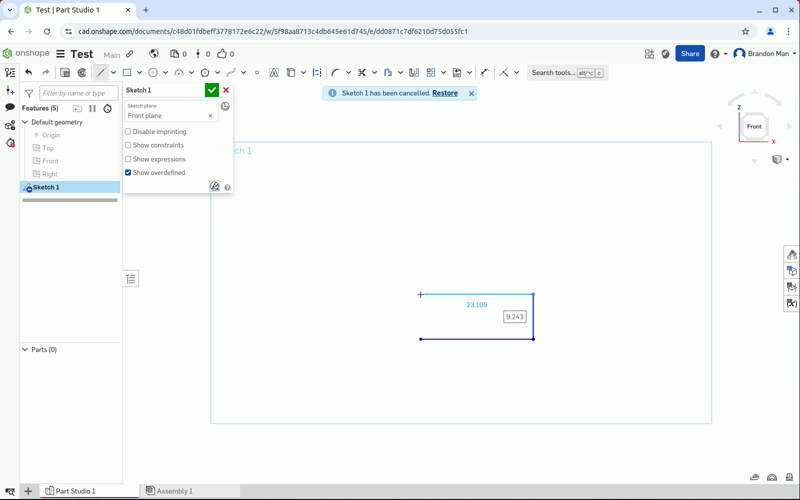
key_up(shift)
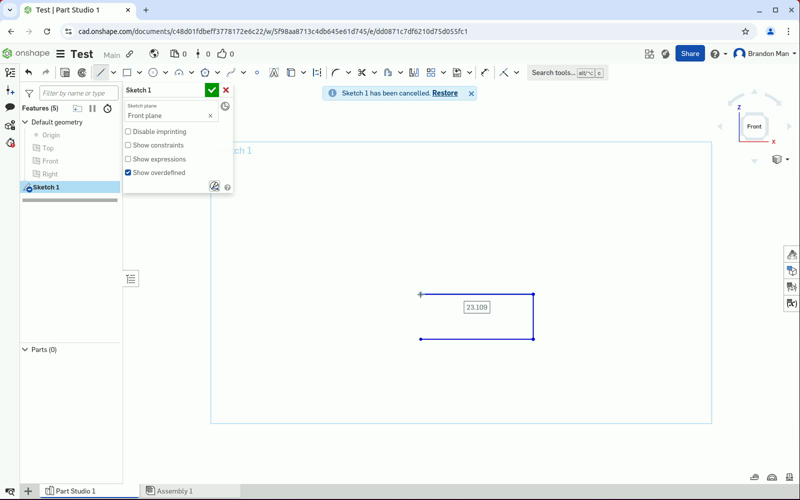
mouse_move(450, 294)
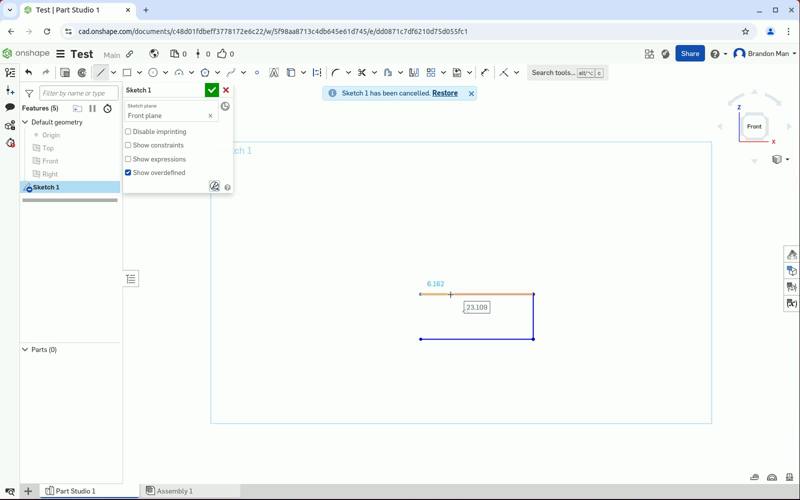
key_down(shift)
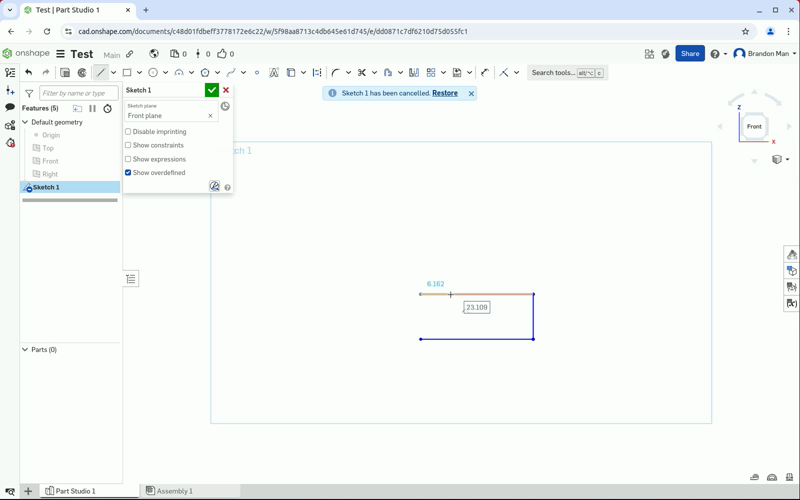
mouse_move(420, 339)
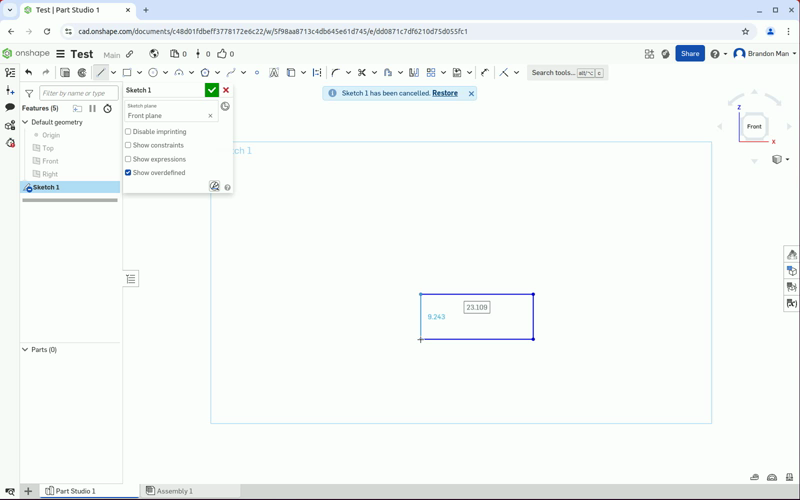
key_up(shift)
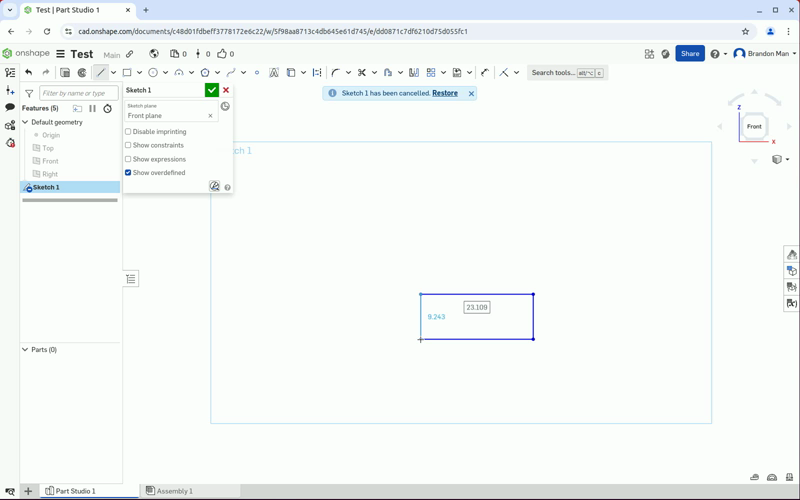
click(420, 339)
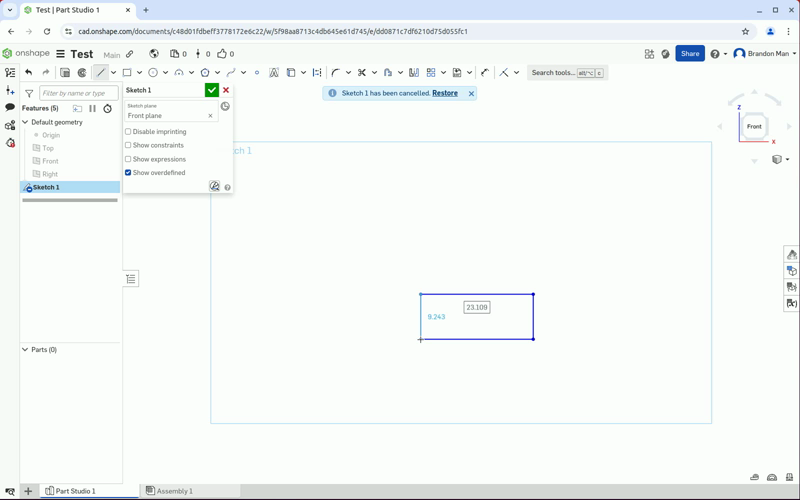
key(esc)
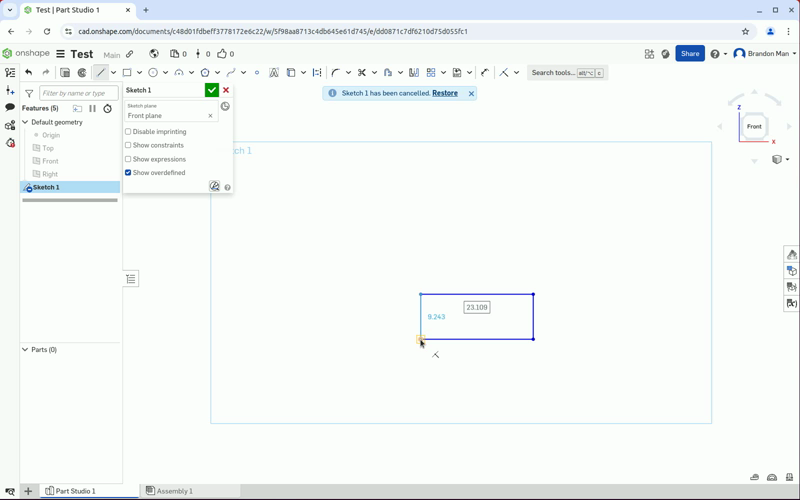
mouse_move(514, 321)
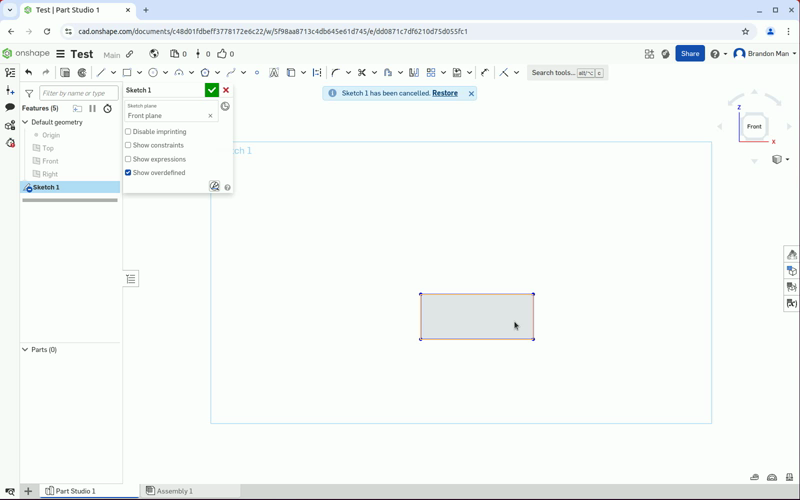
click(514, 321)
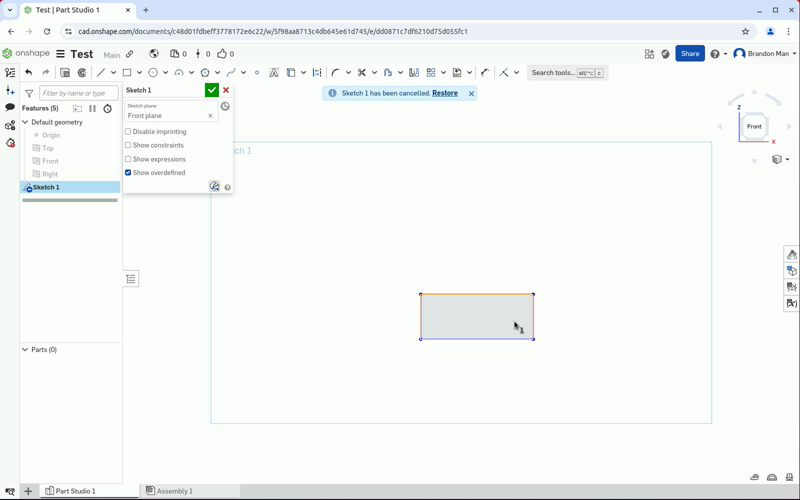
mouse_move(73, 352)
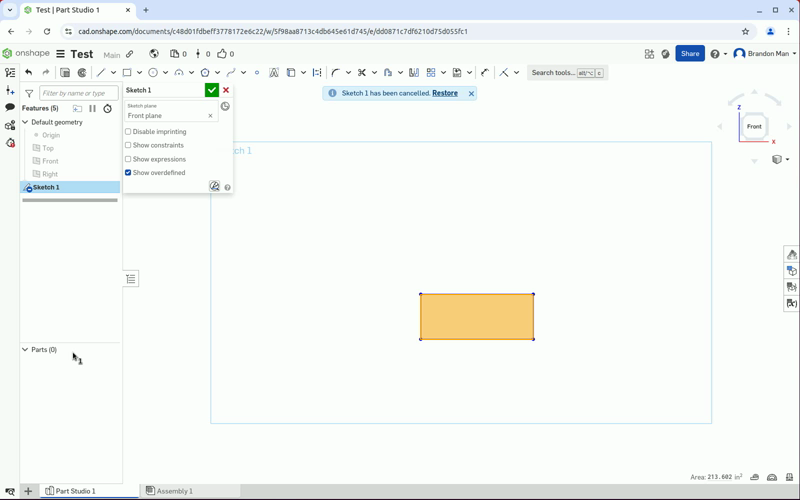
key(shift+y)
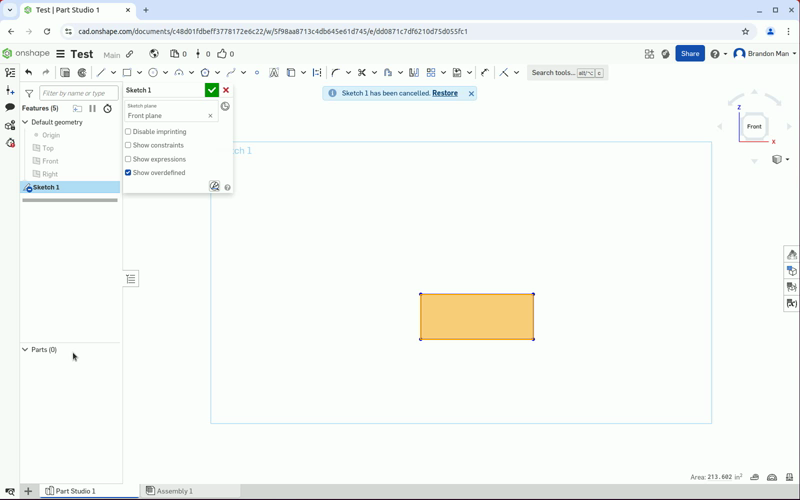
key(shift+e)
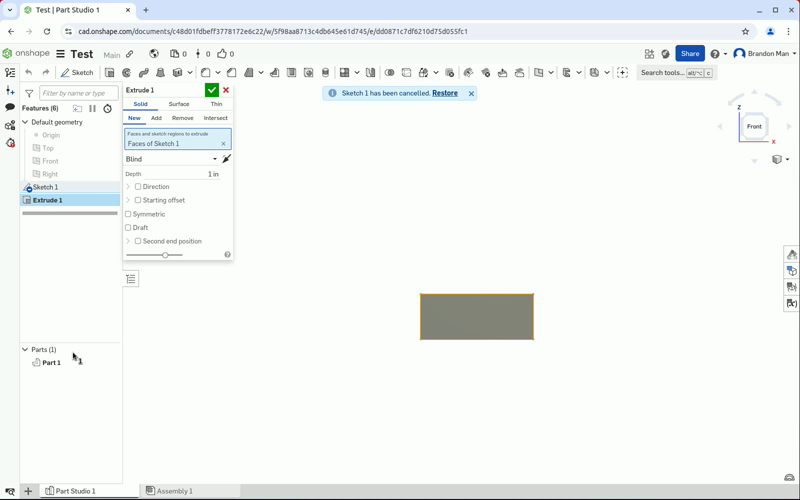
mouse_move(143, 106)
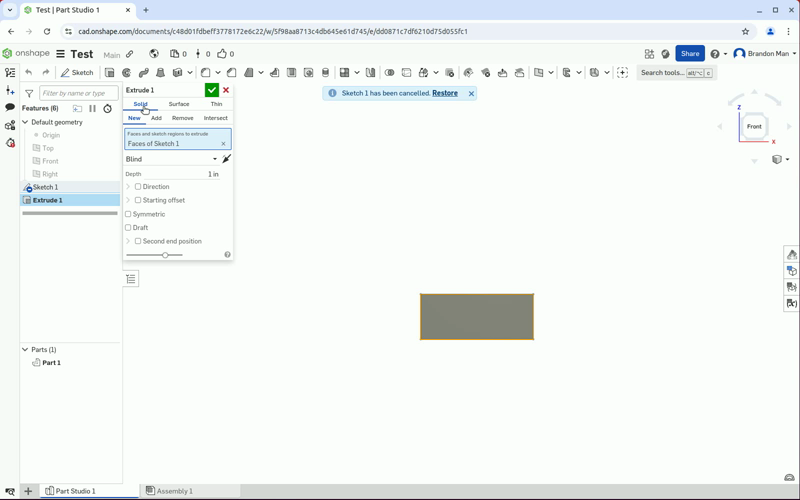
click(143, 106)
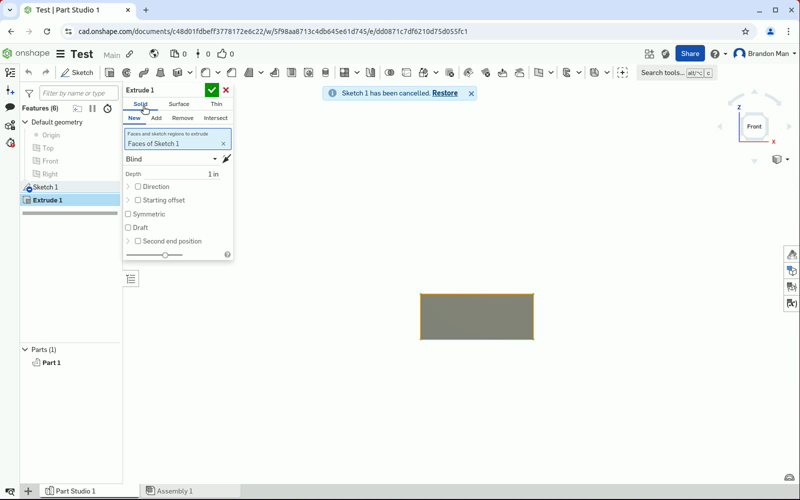
mouse_move(137, 120)
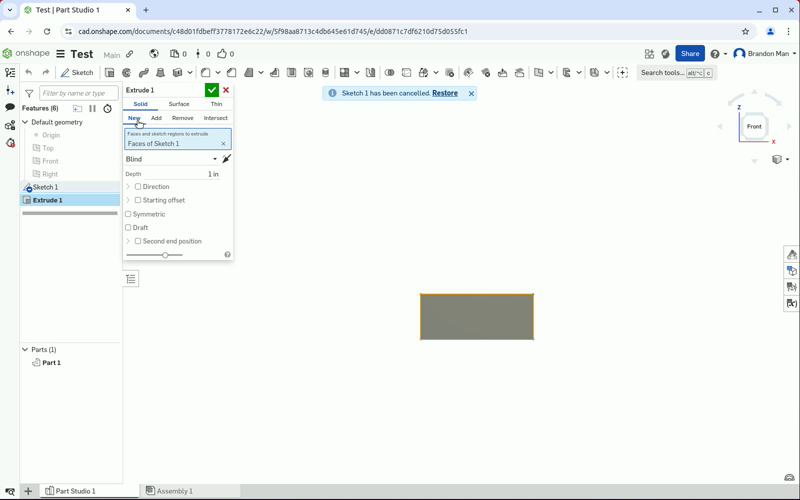
click(137, 120)
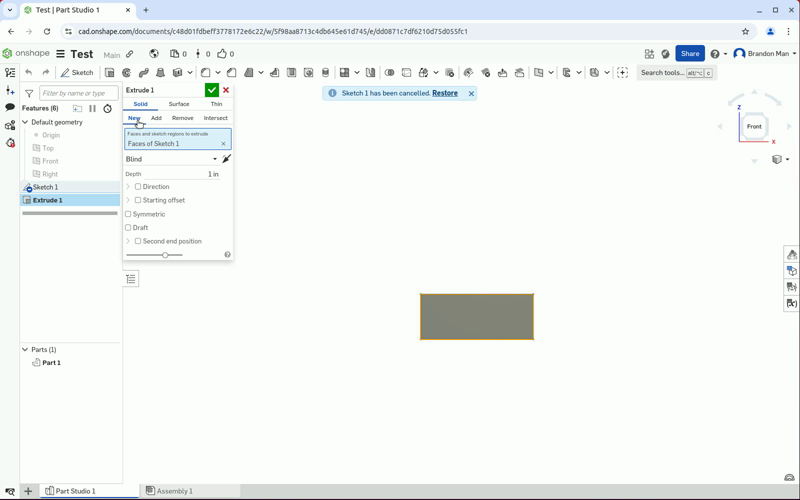
key(tab, 4)
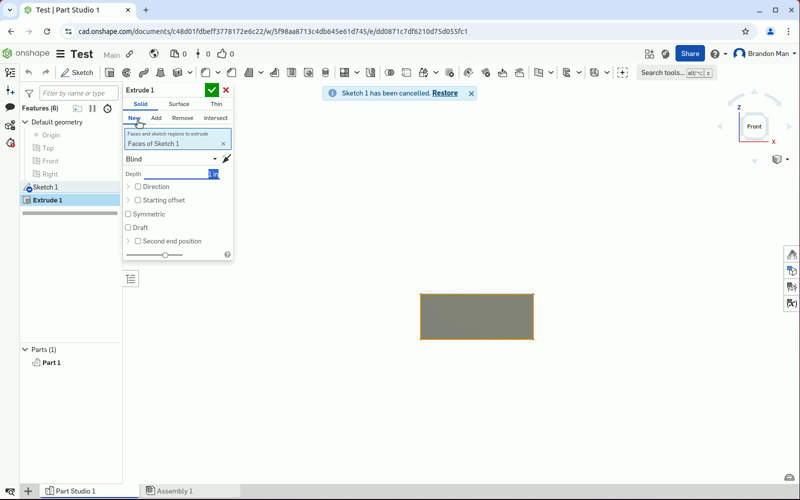
text(23.108)
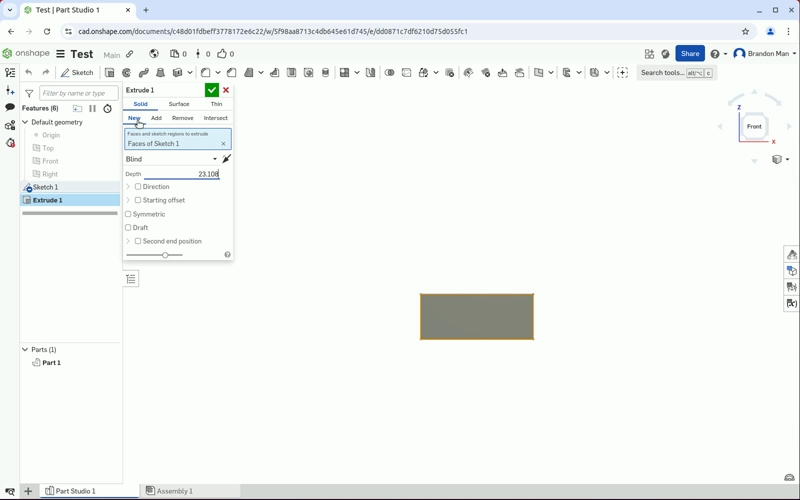
key(enter)
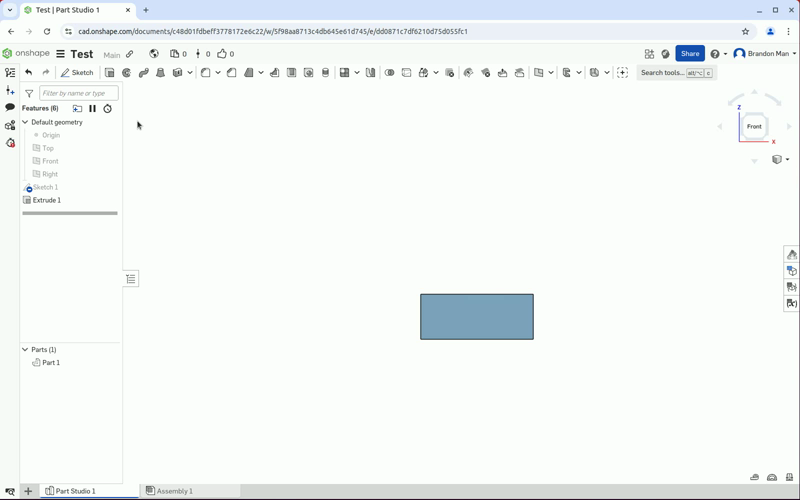
key(shift+h)
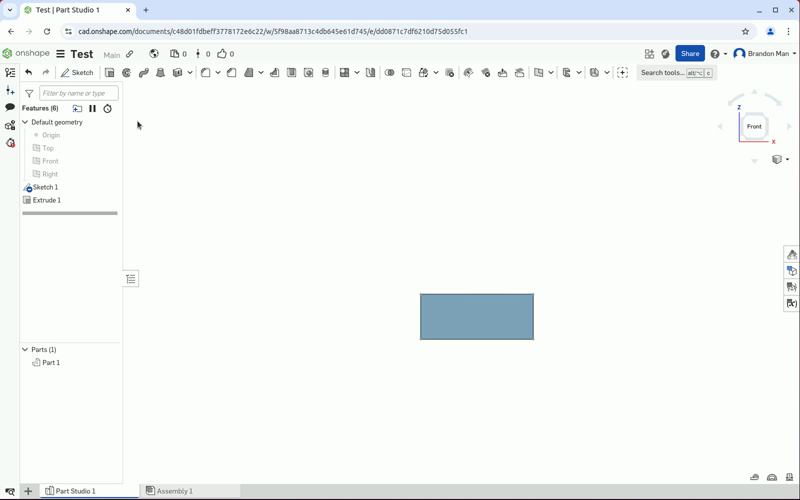
key(shift+h)
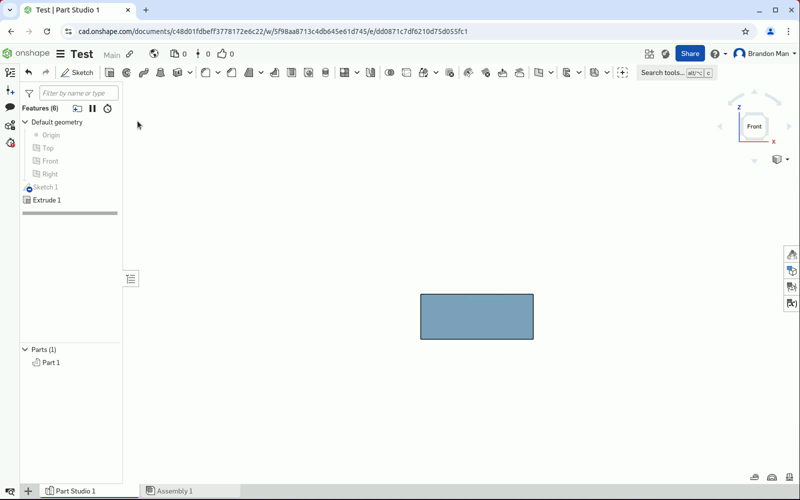
mouse_move(73, 189)
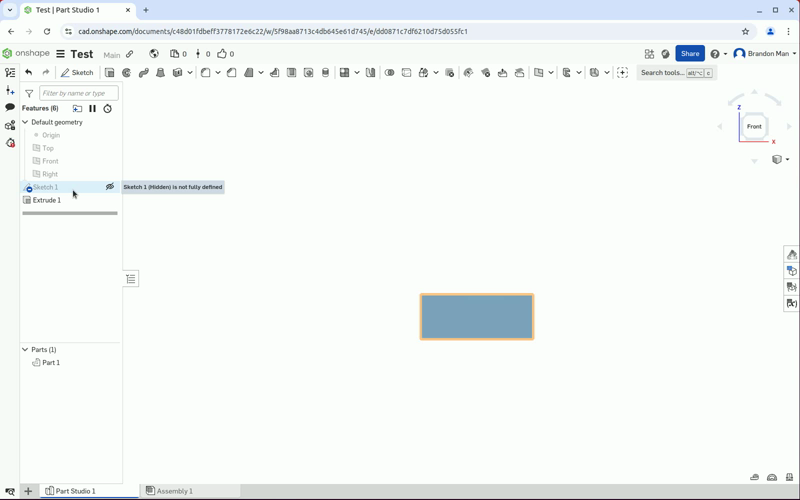
click(73, 189)
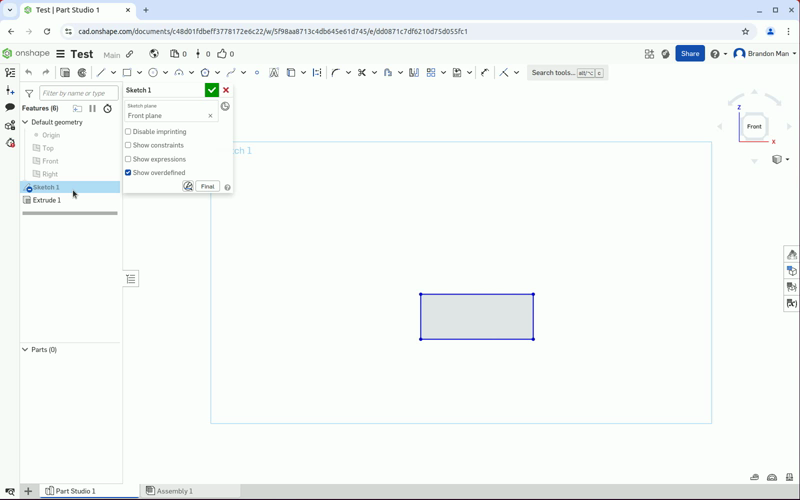
mouse_move(229, 92)
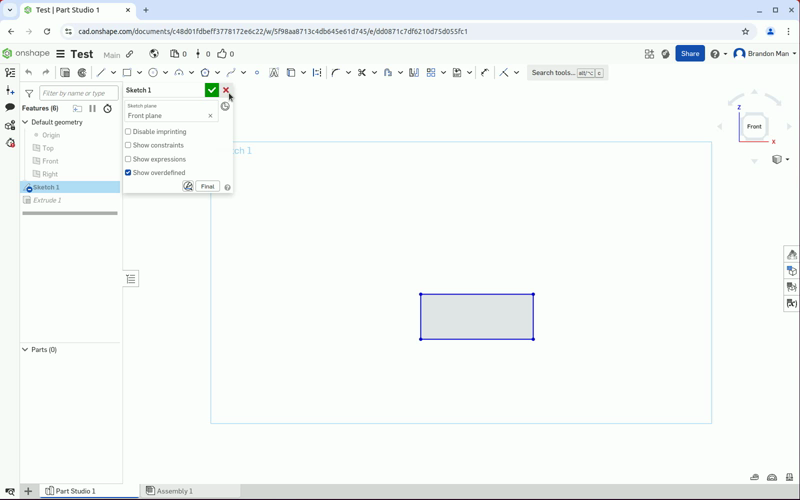
click(229, 92)
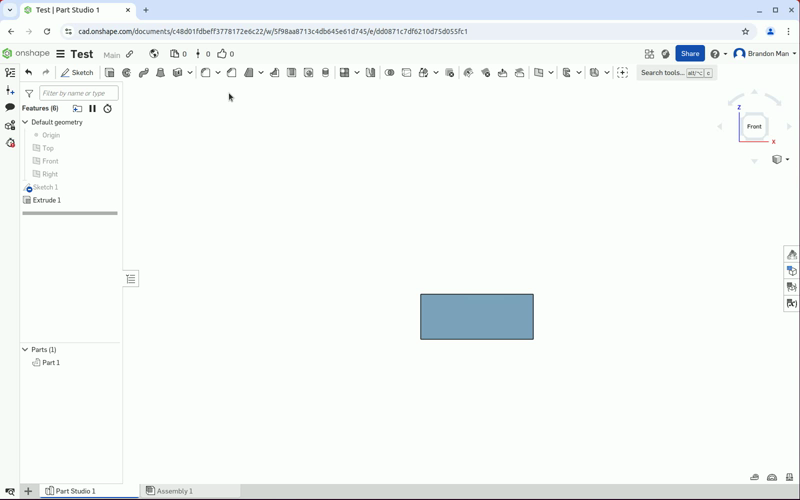
mouse_move(73, 352)
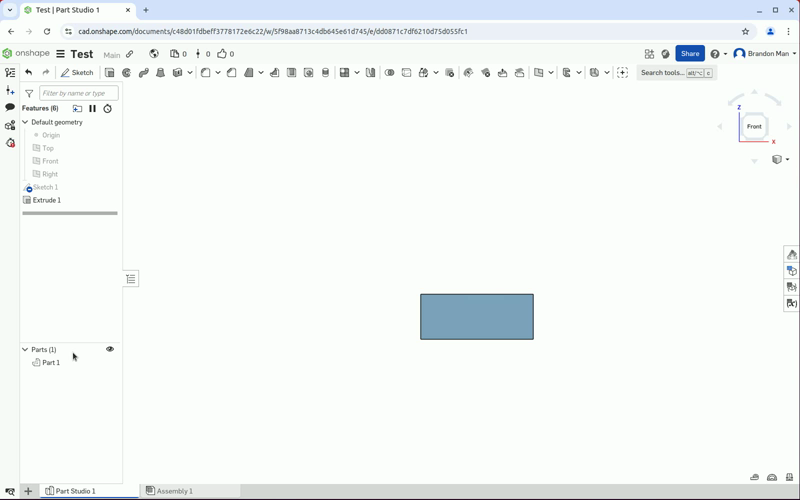
key(y)
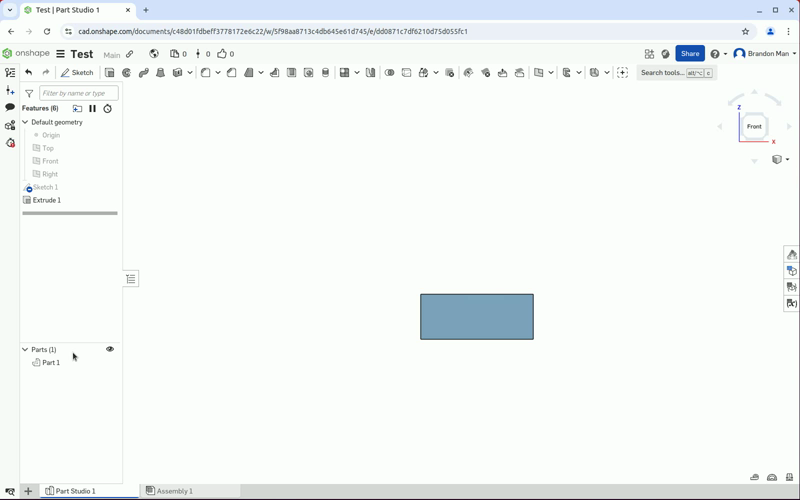
key(shift+p)
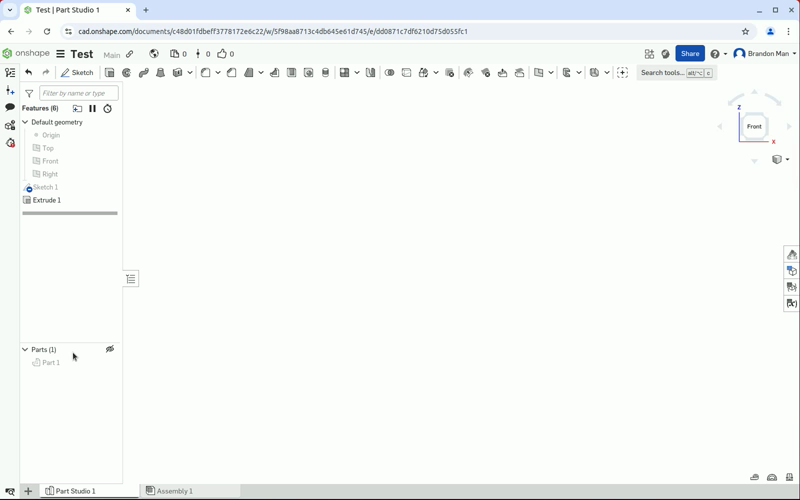
key(space)
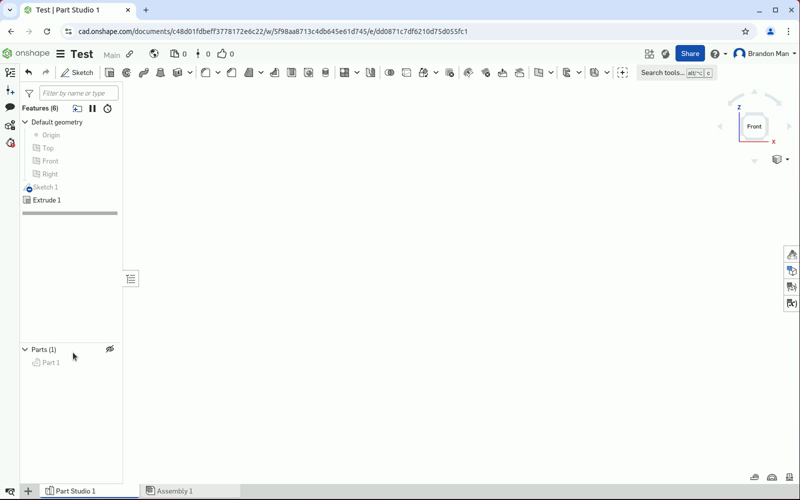
key_down(shift)
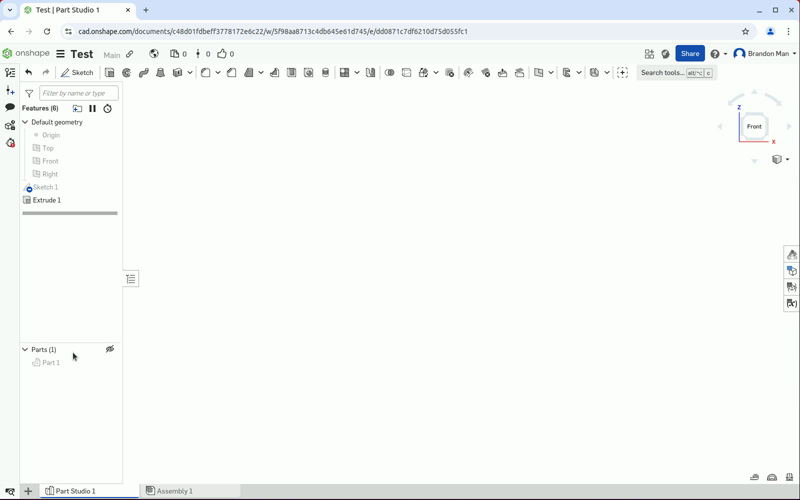
key(down)
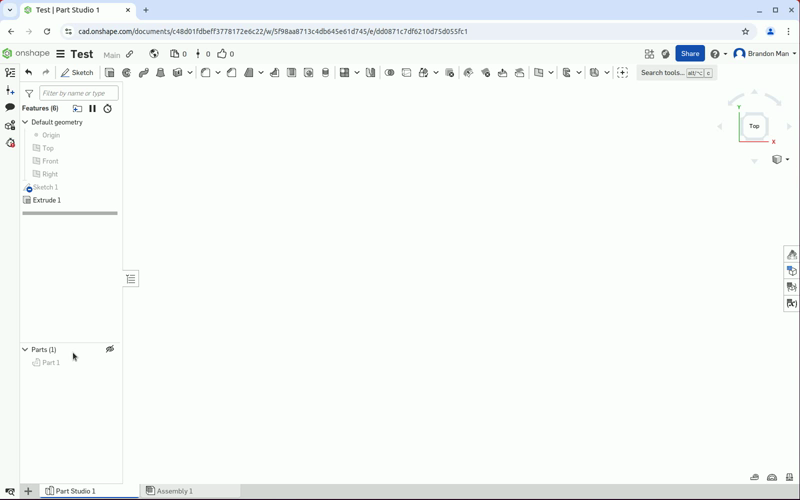
key_up(shift)
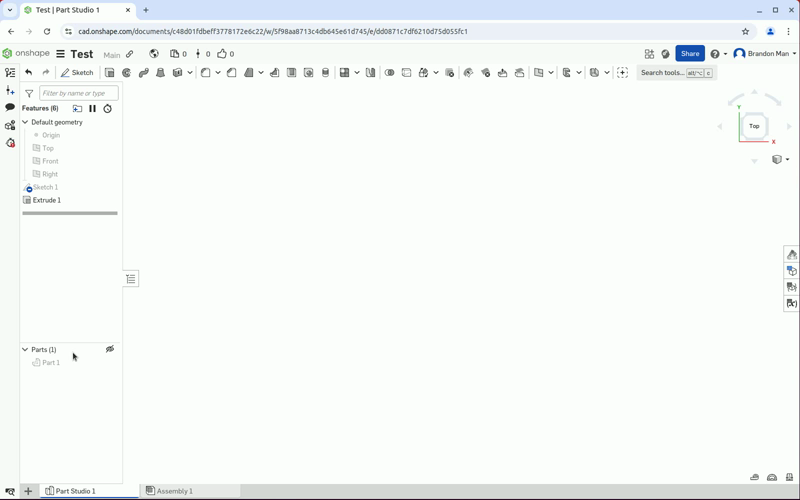
mouse_move(73, 352)
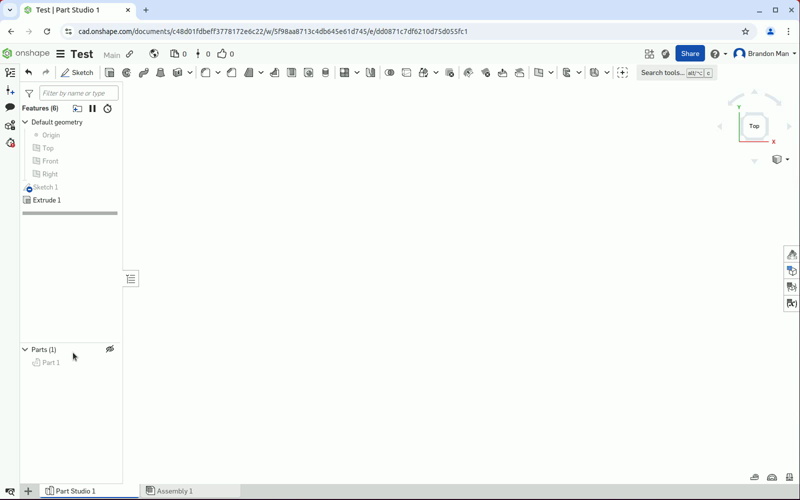
key(shift+y)
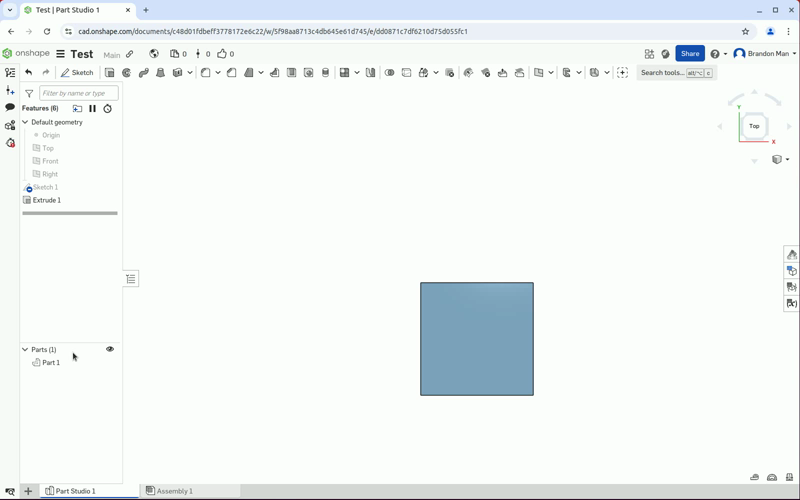
mouse_move(541, 75)
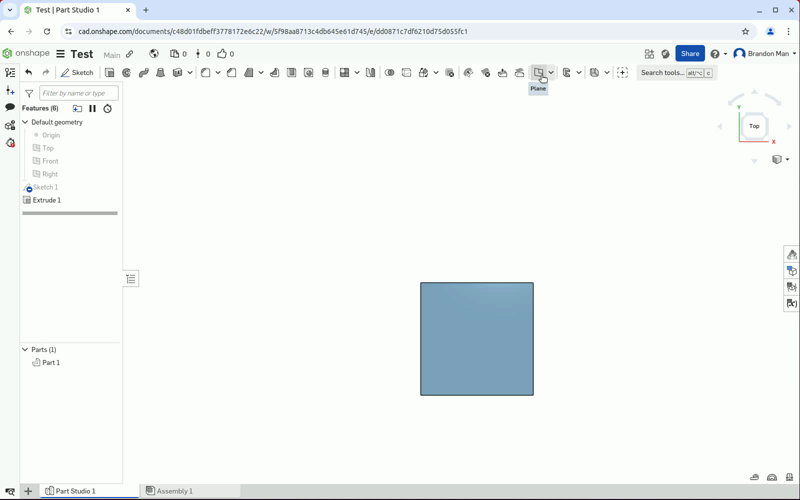
click(541, 75)
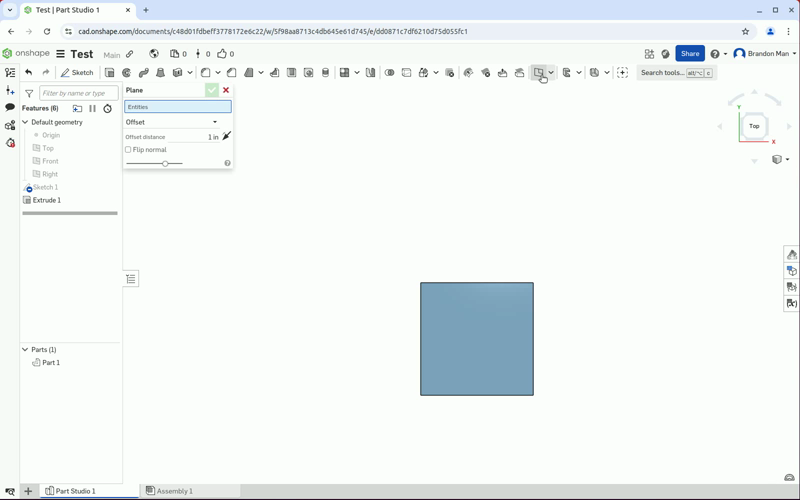
mouse_move(73, 150)
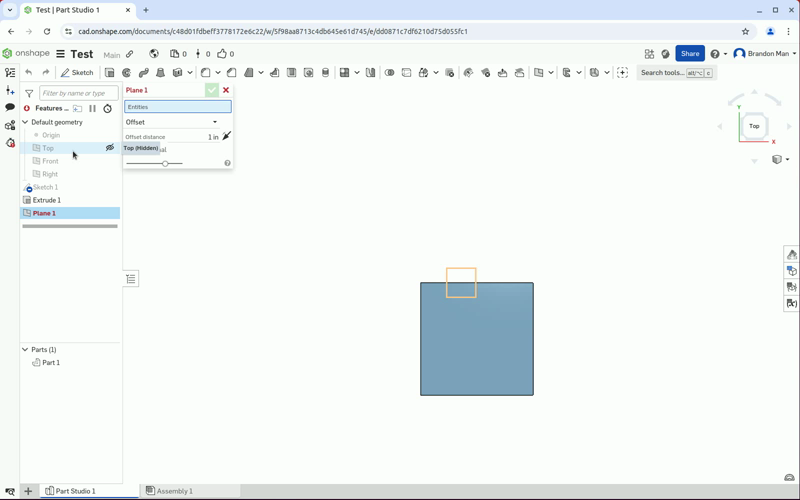
click(73, 150)
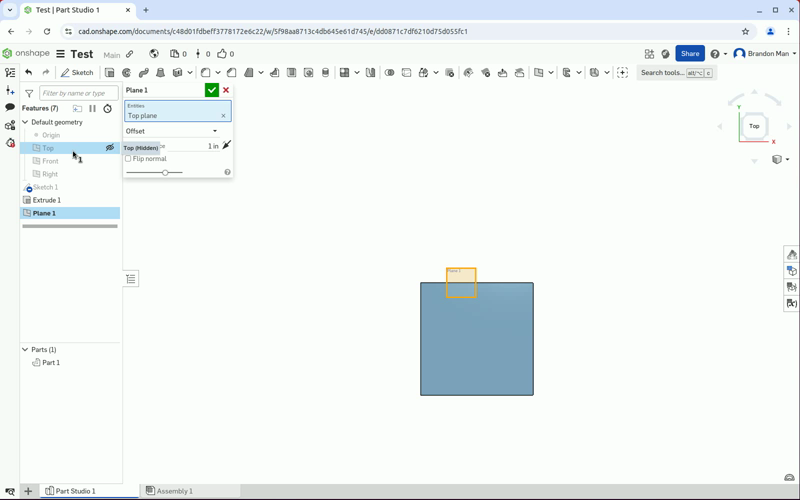
key(tab, 2)
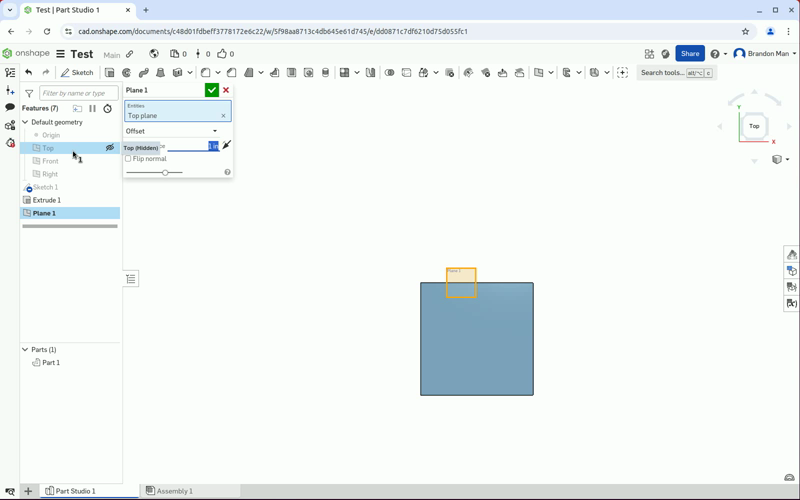
text(2.403)
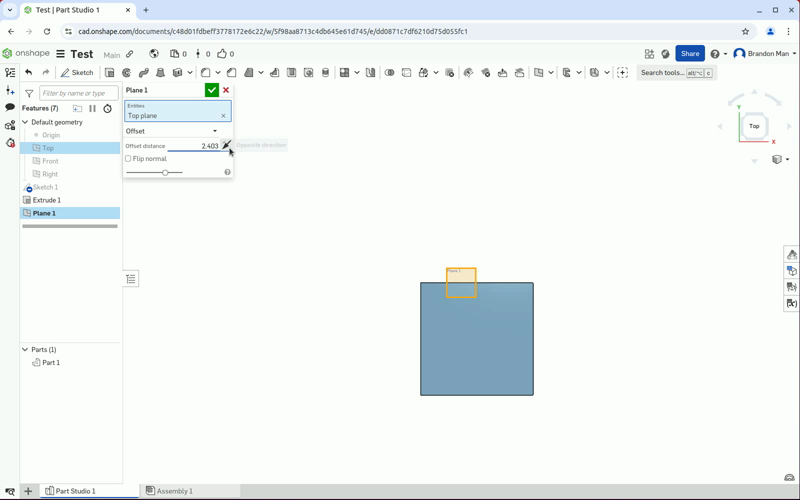
mouse_move(229, 147)
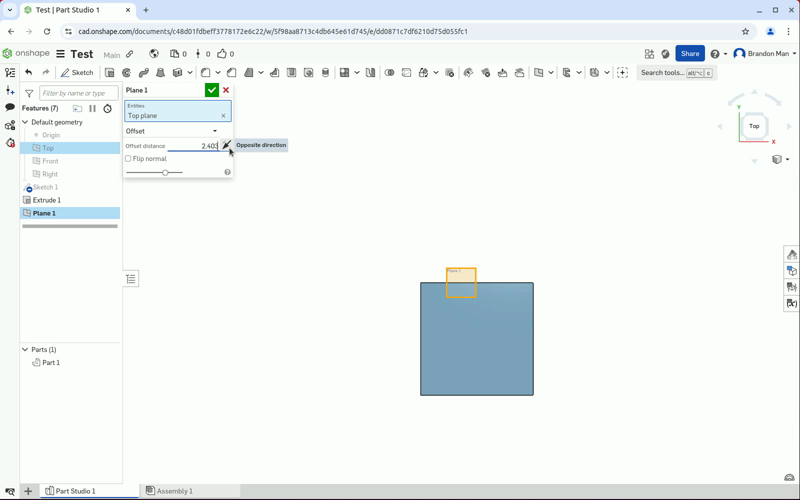
click(229, 147)
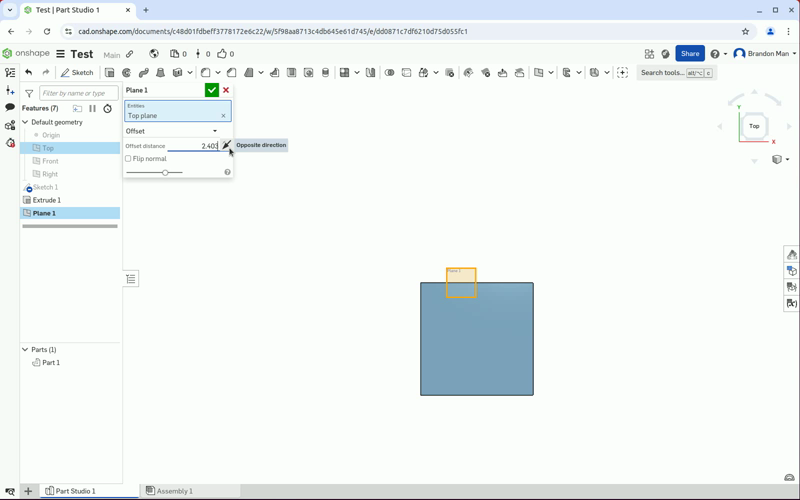
key(enter, 2)
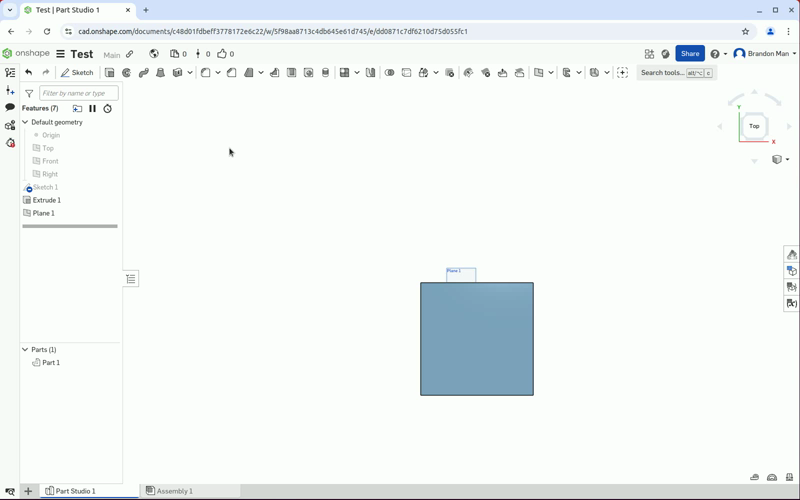
key(shift+s)
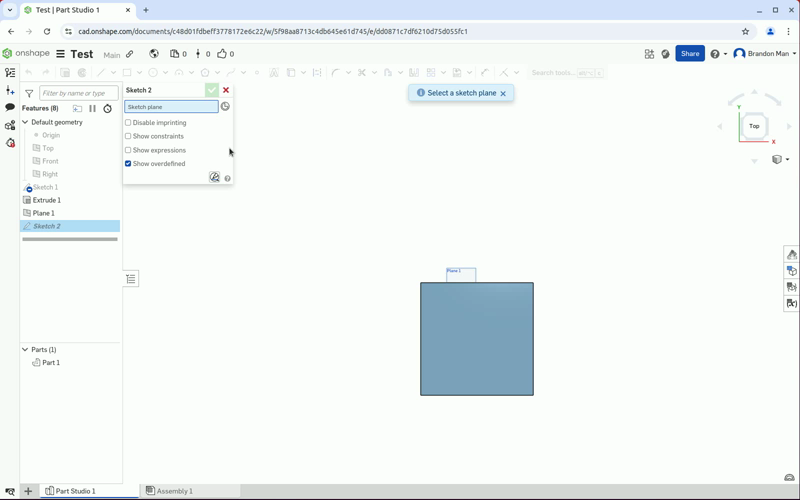
mouse_move(73, 215)
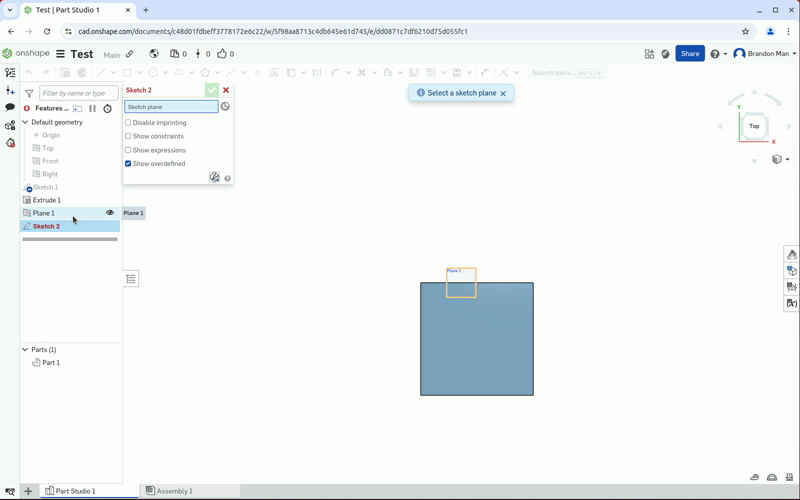
click(73, 215)
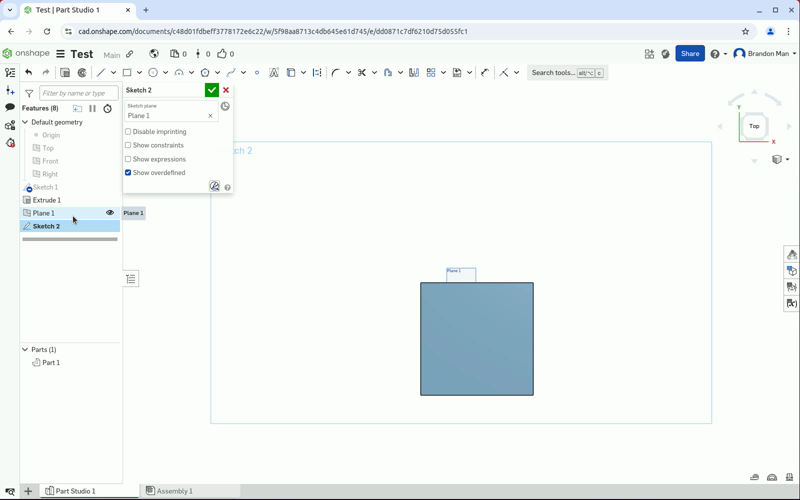
mouse_move(73, 352)
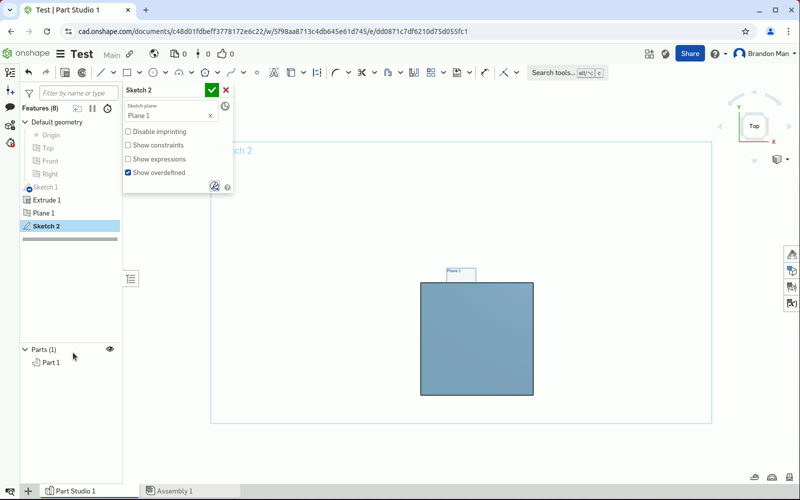
key(y)
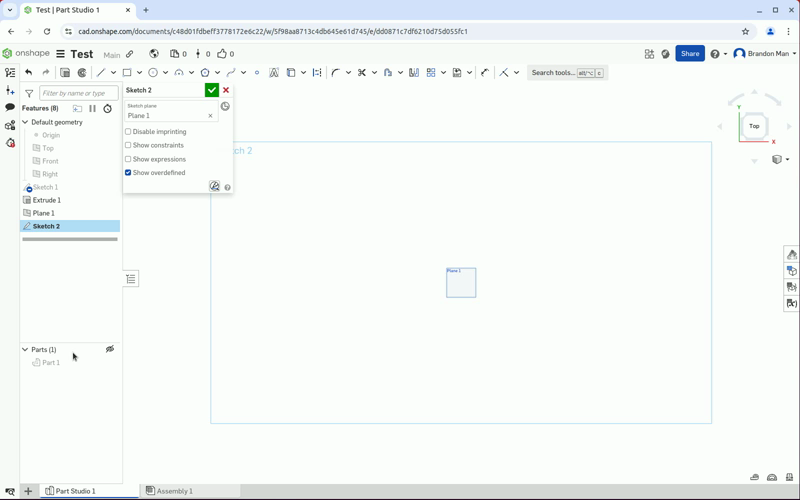
key(c)
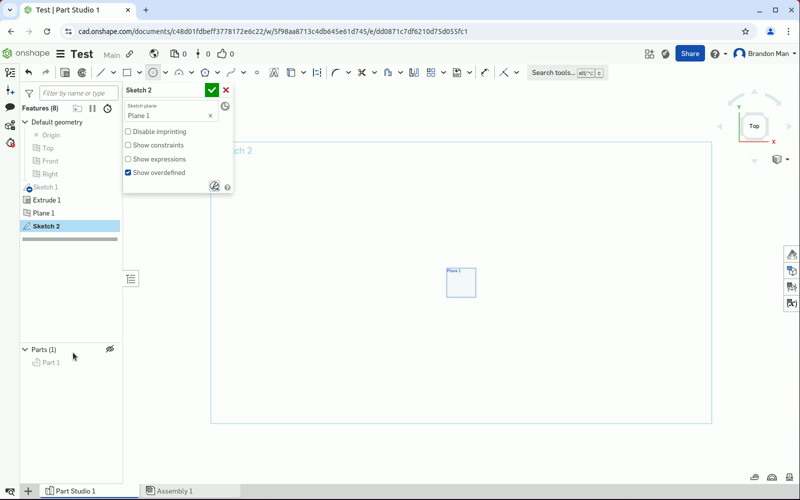
key_down(shift)
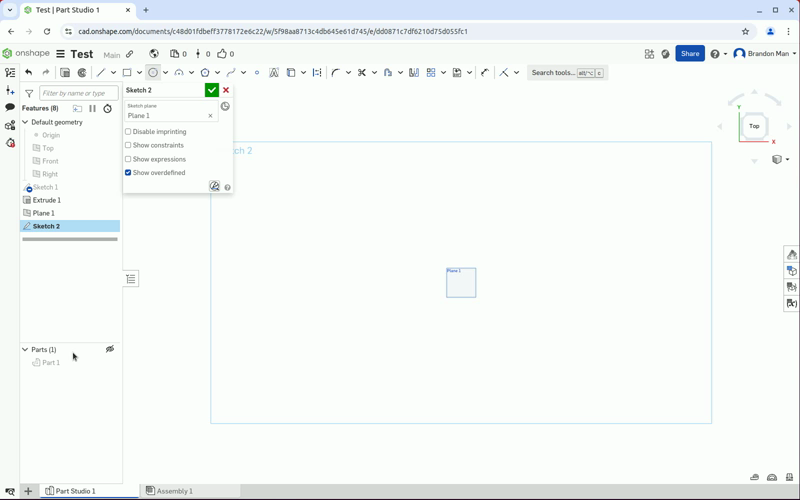
mouse_move(477, 339)
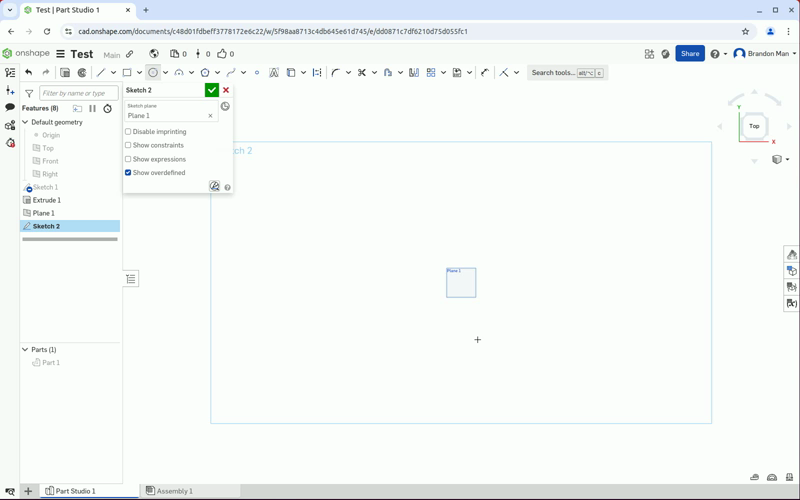
click(477, 339)
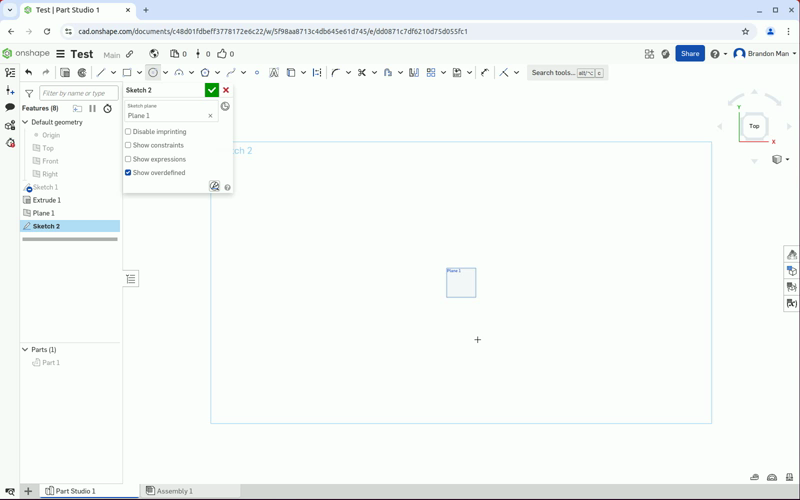
key_up(shift)
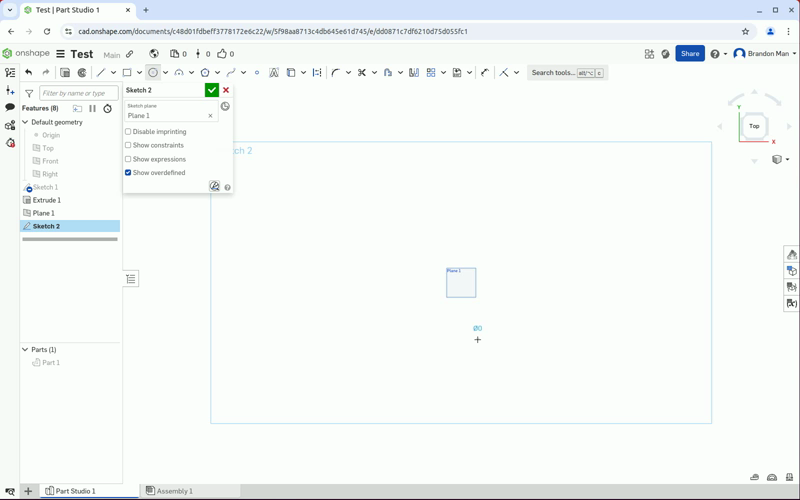
mouse_move(512, 339)
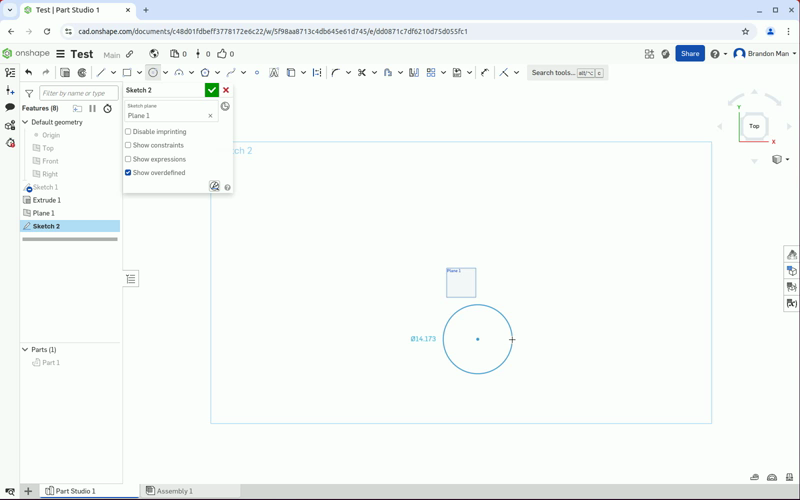
click(512, 339)
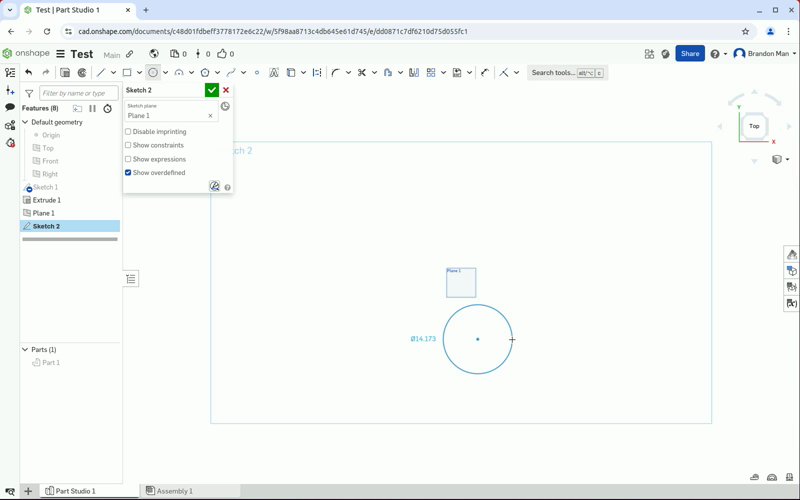
key(esc)
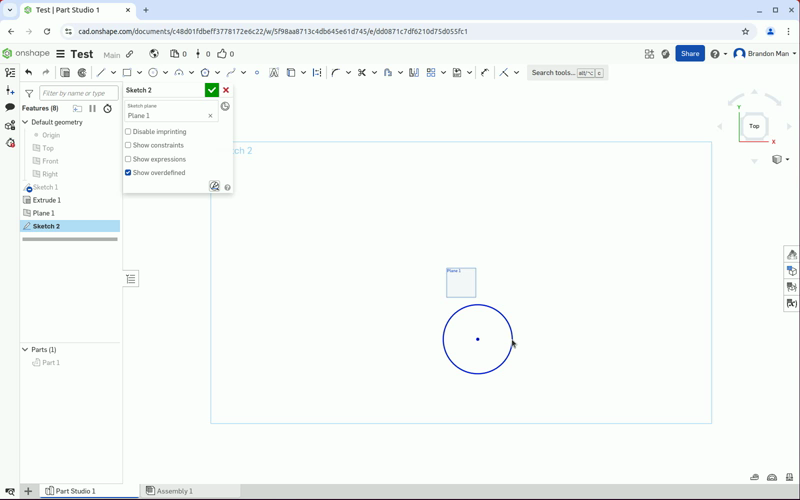
mouse_move(466, 353)
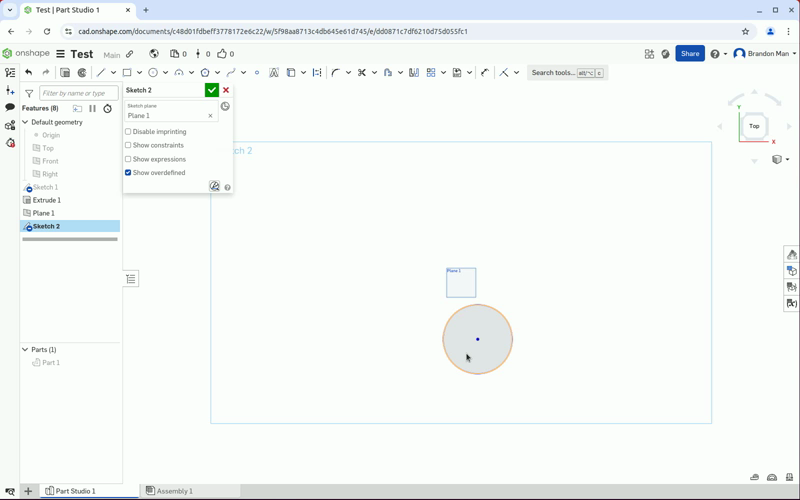
click(466, 353)
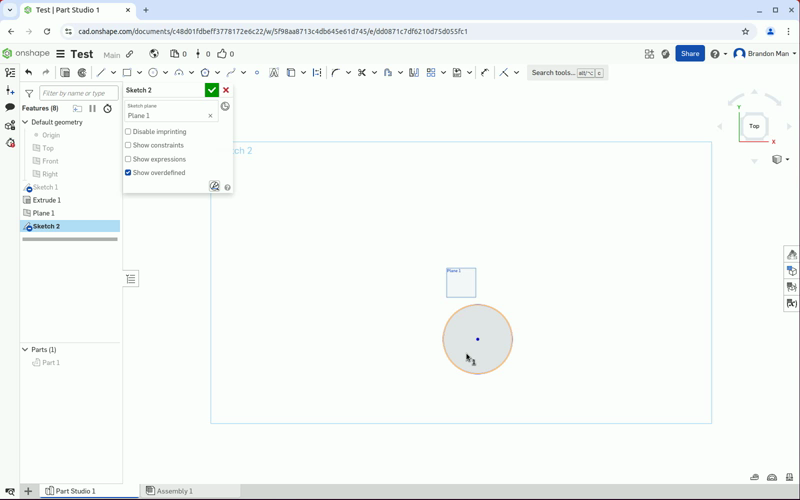
mouse_move(73, 352)
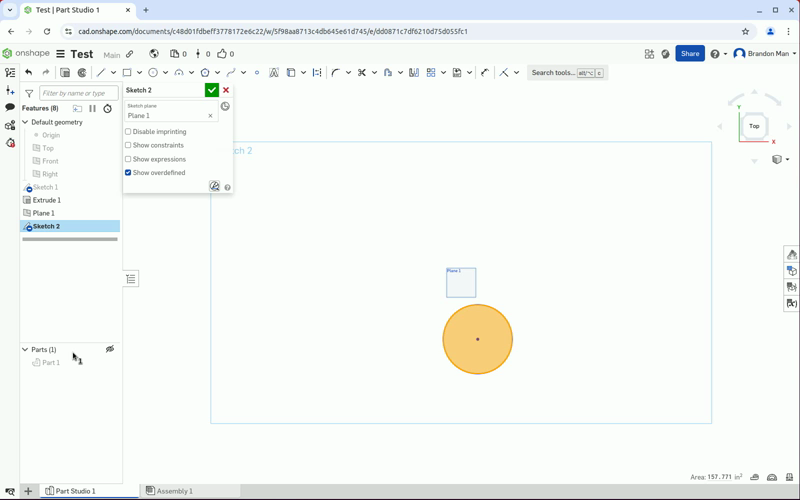
key(shift+y)
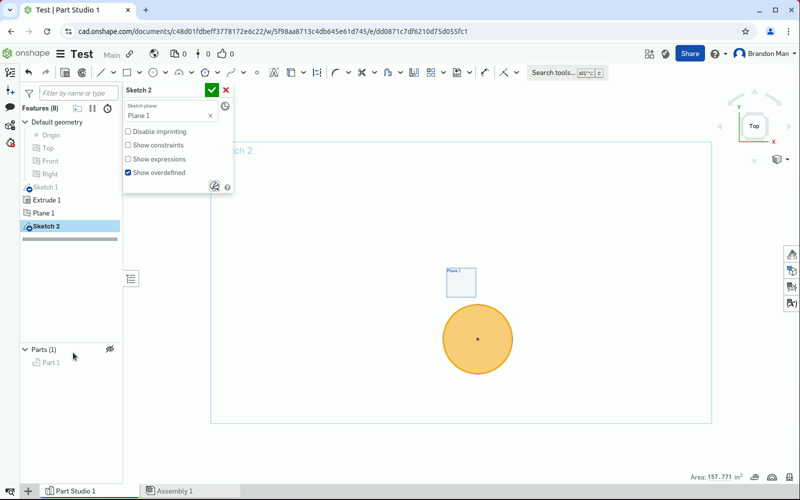
key(shift+e)
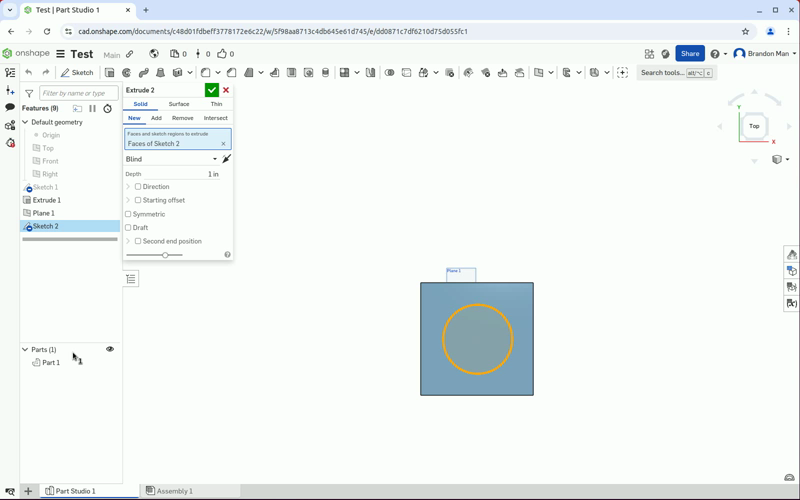
mouse_move(143, 106)
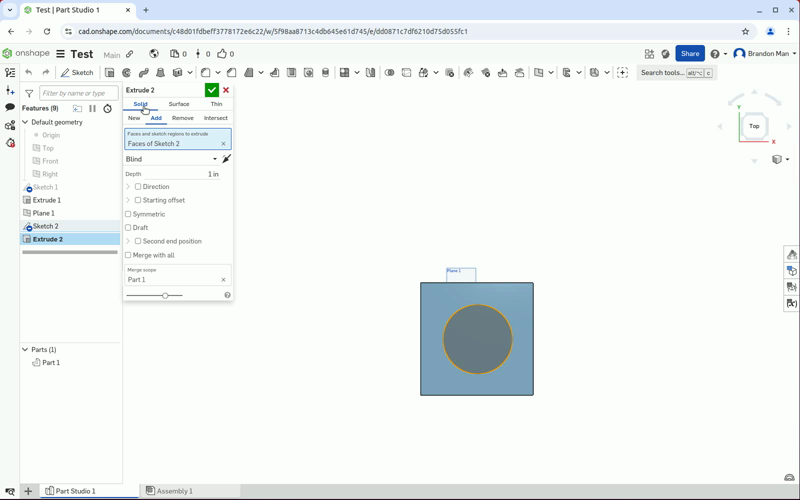
click(143, 106)
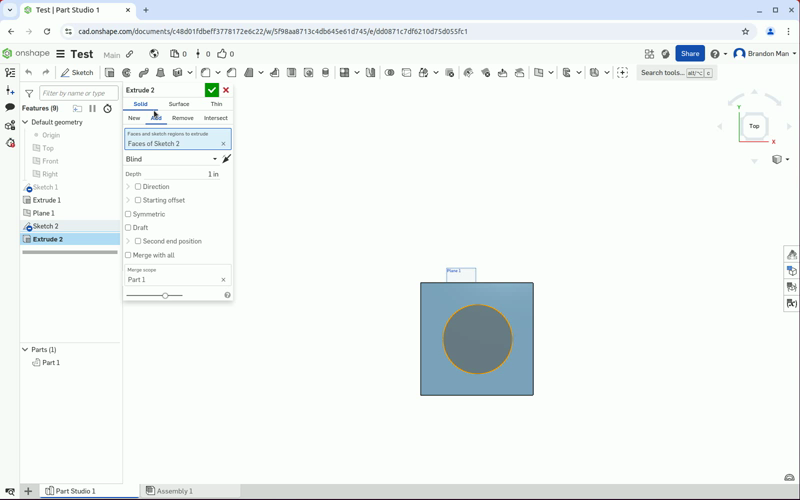
mouse_move(186, 120)
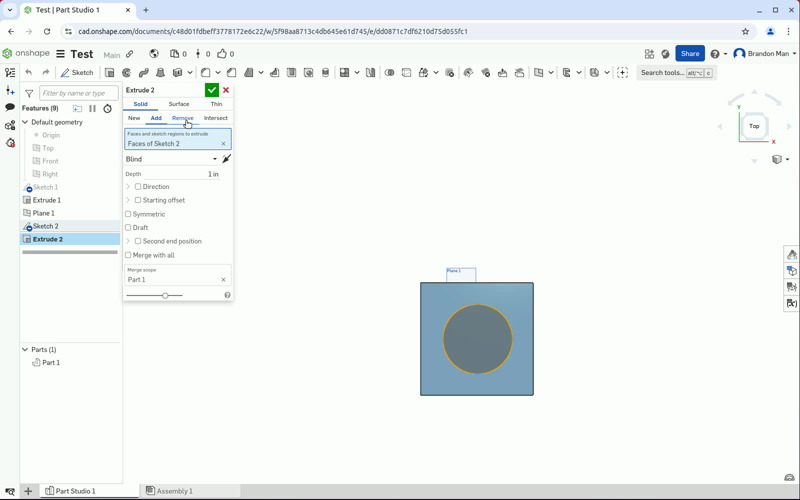
click(186, 120)
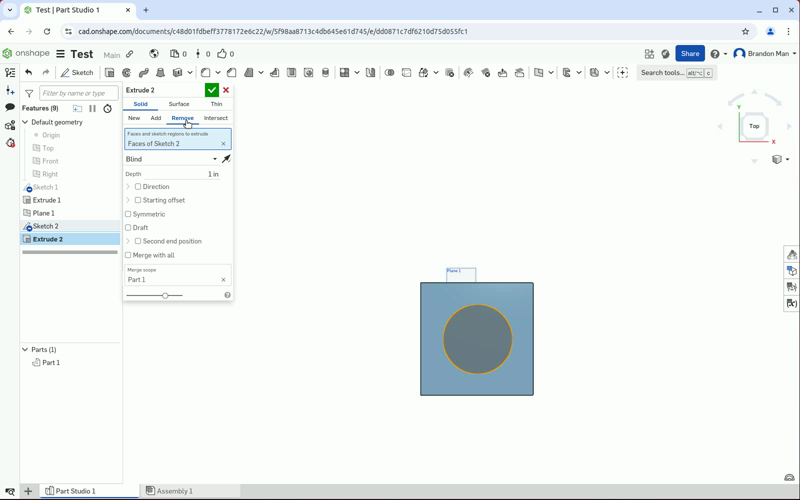
key(tab, 4)
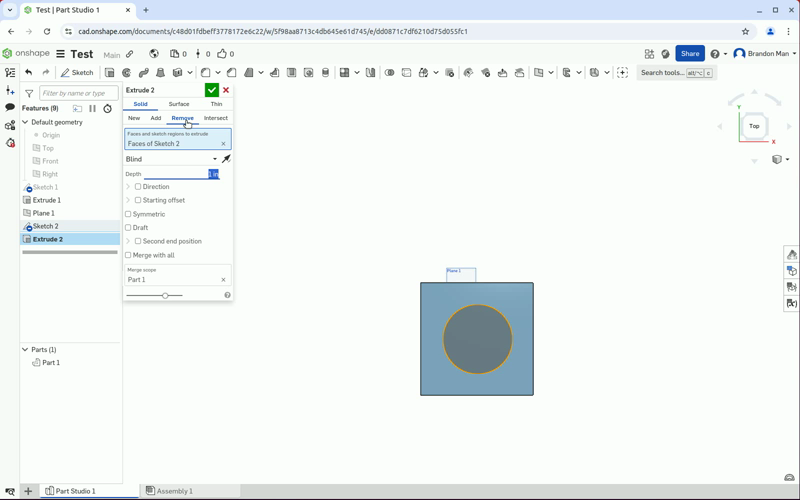
text(23.108)
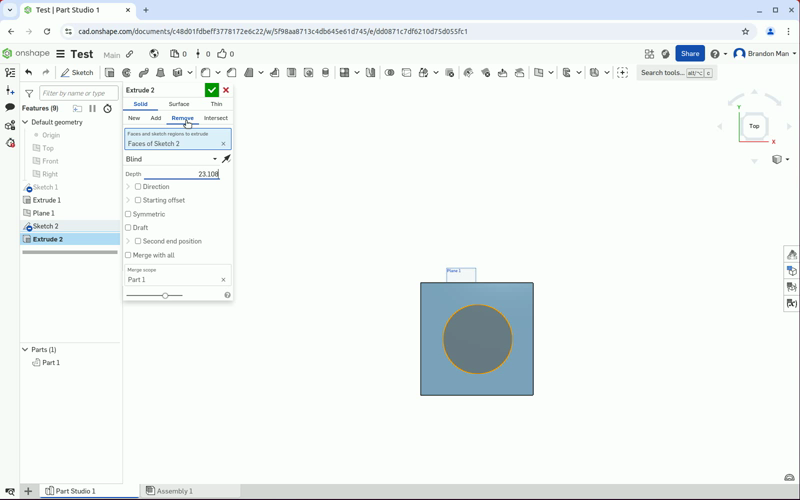
key(tab, 6)
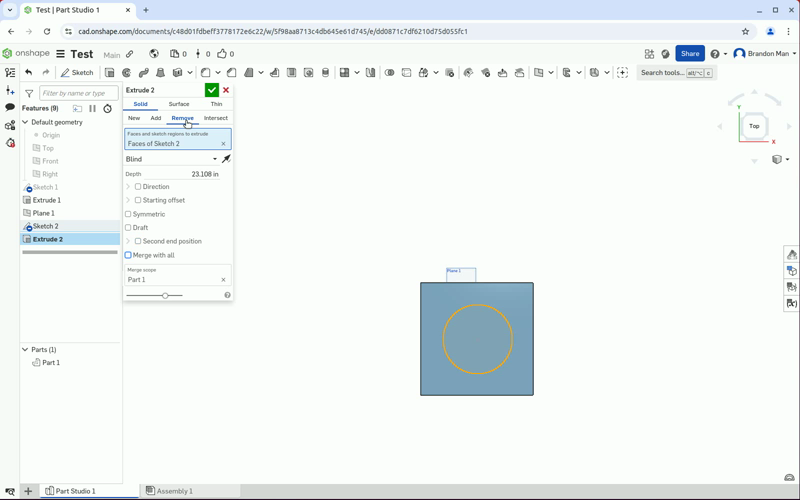
key(space)
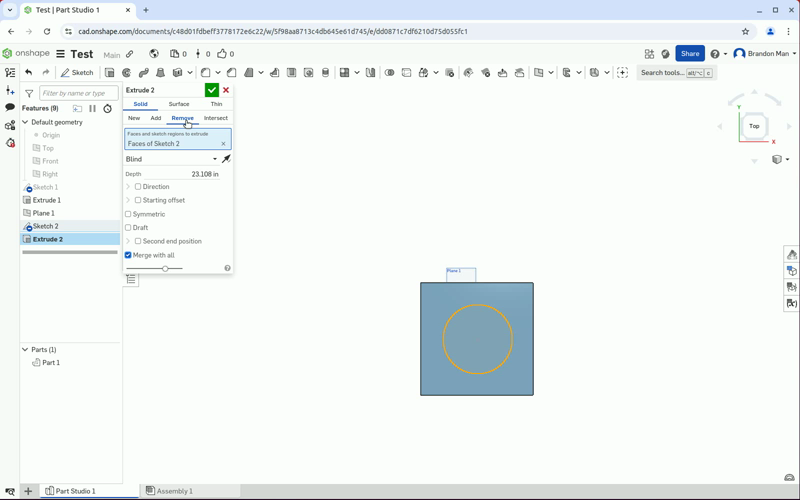
key(enter)
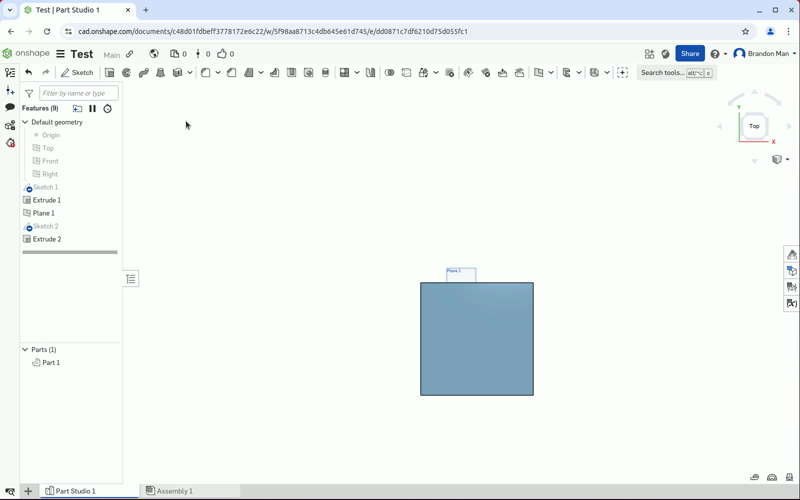
key(shift+h)
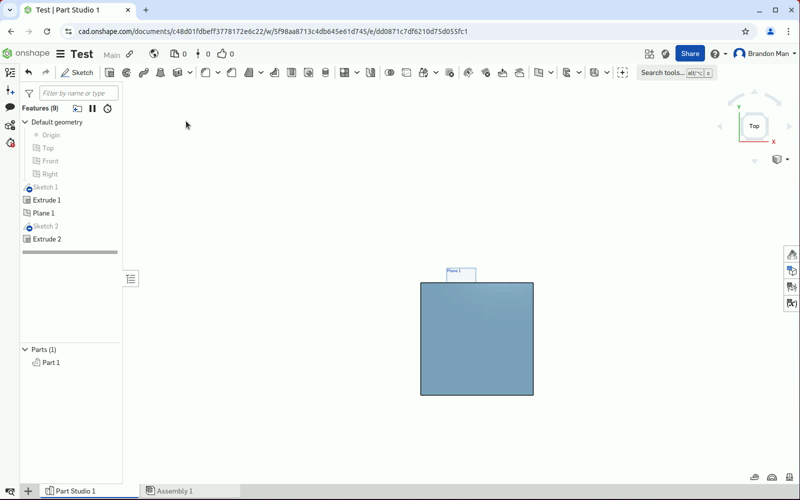
key(shift+h)
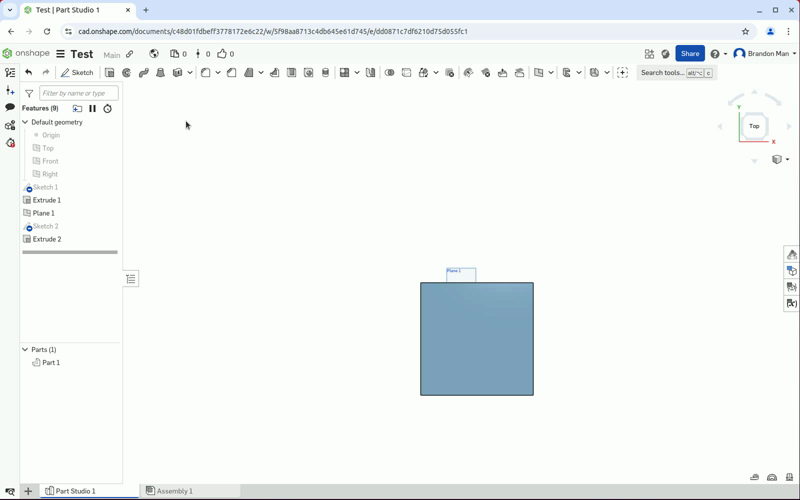
key(shift+7)
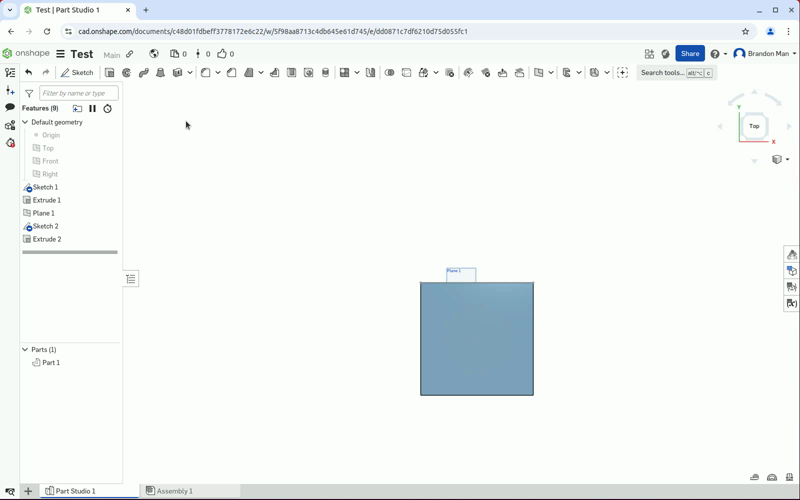
key(up, 3)
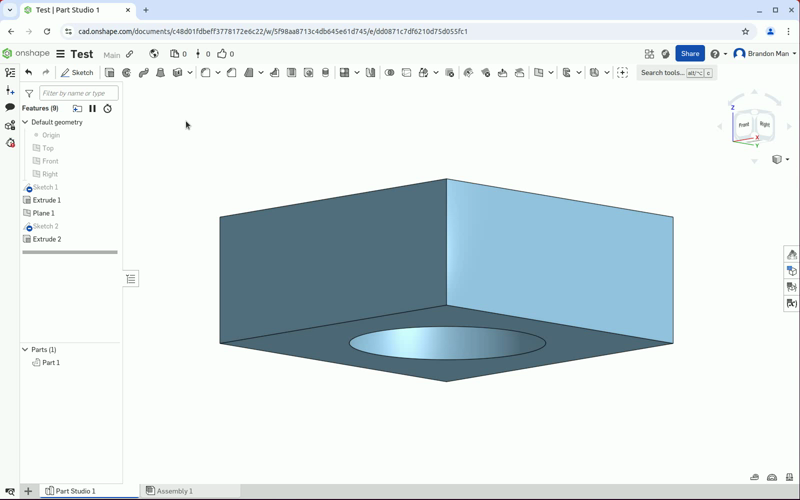
key(left, 3)
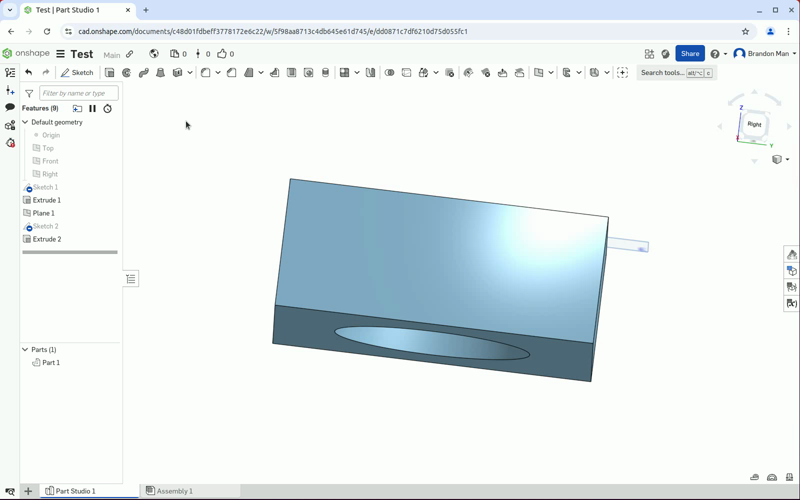
key(right, 3)
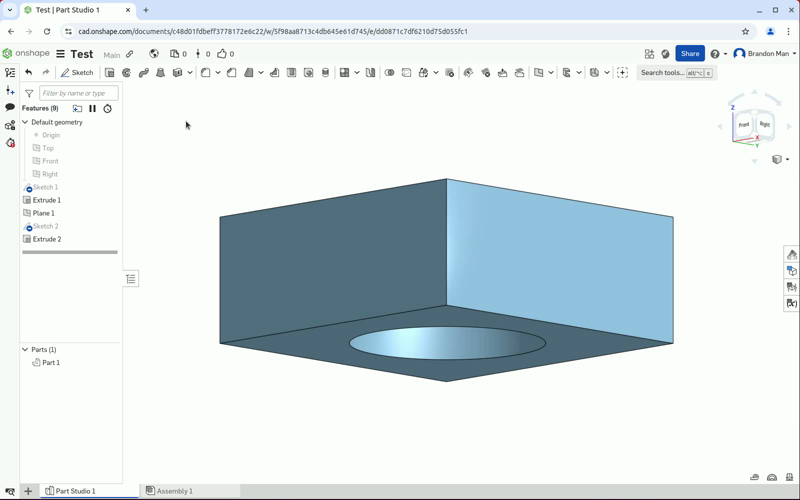
key(down, 3)
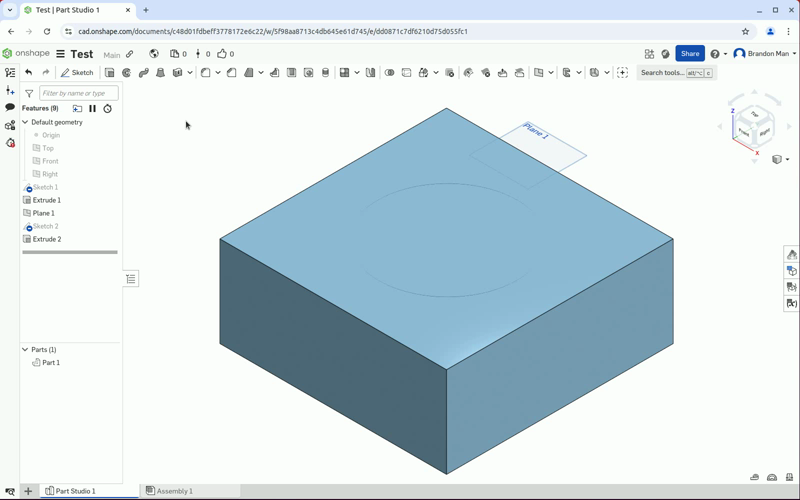
mouse_move(73, 189)
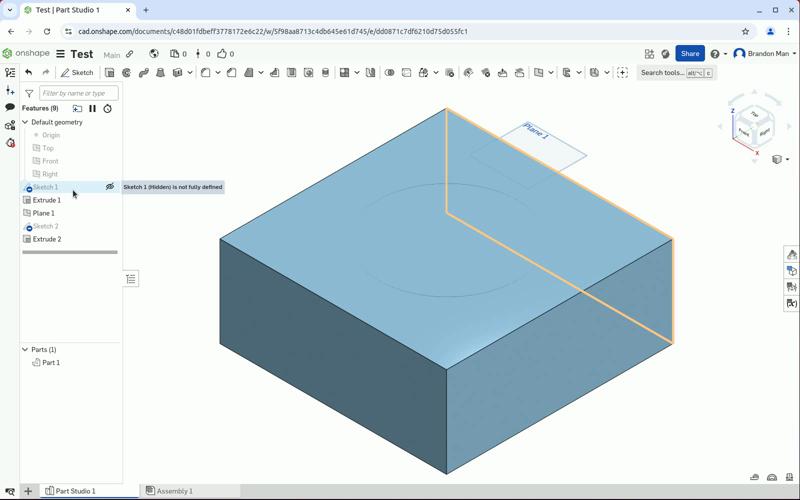
click(73, 189)